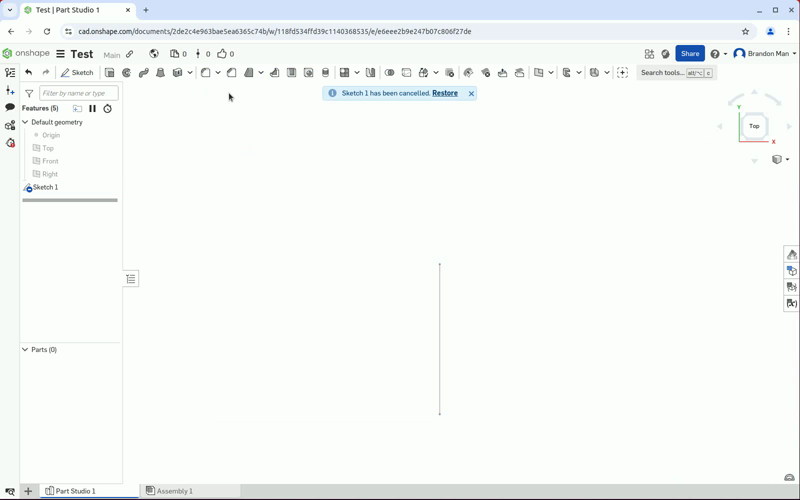
key(shift+h)
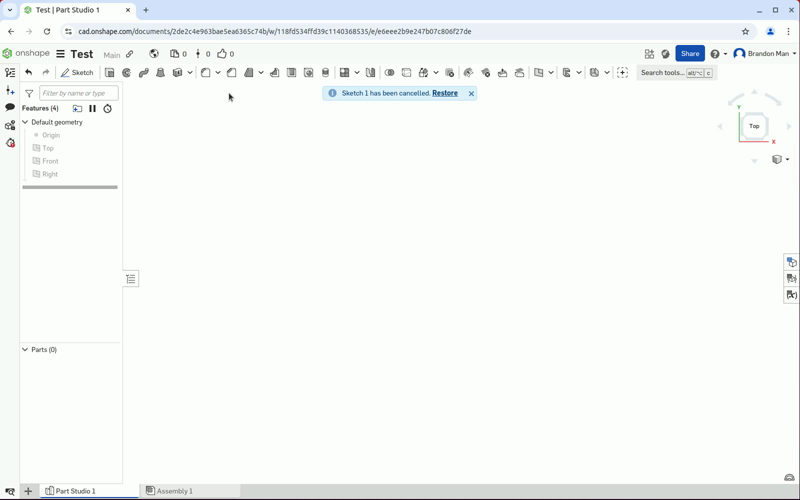
mouse_move(73, 352)
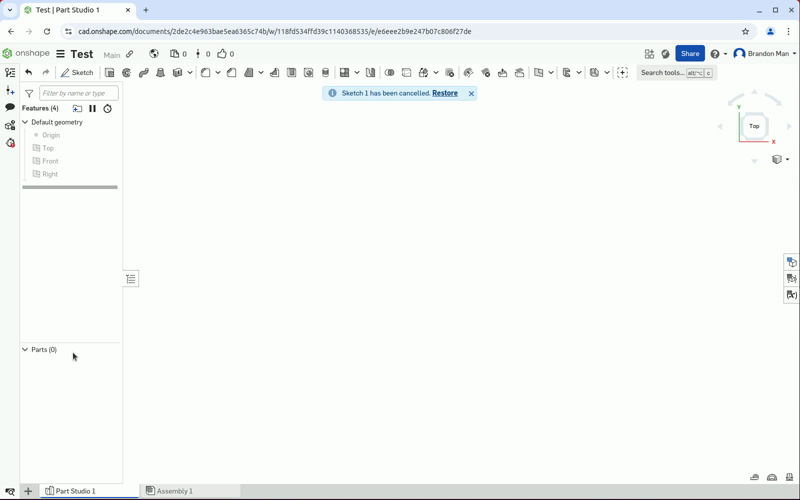
key(y)
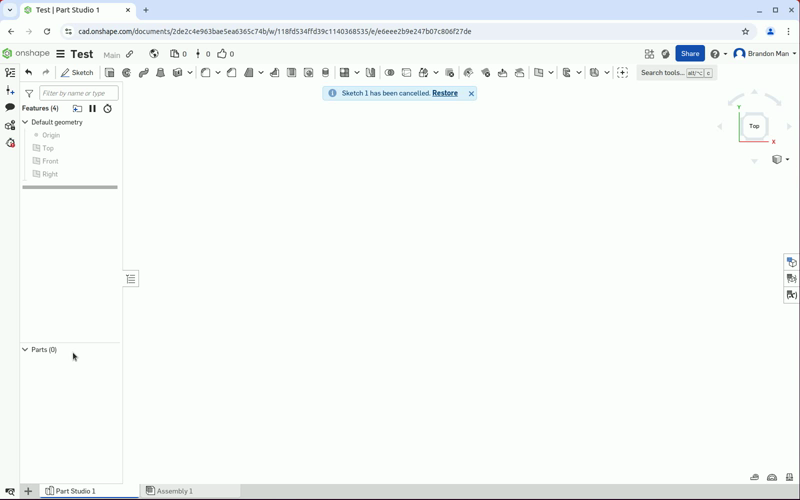
key(shift+p)
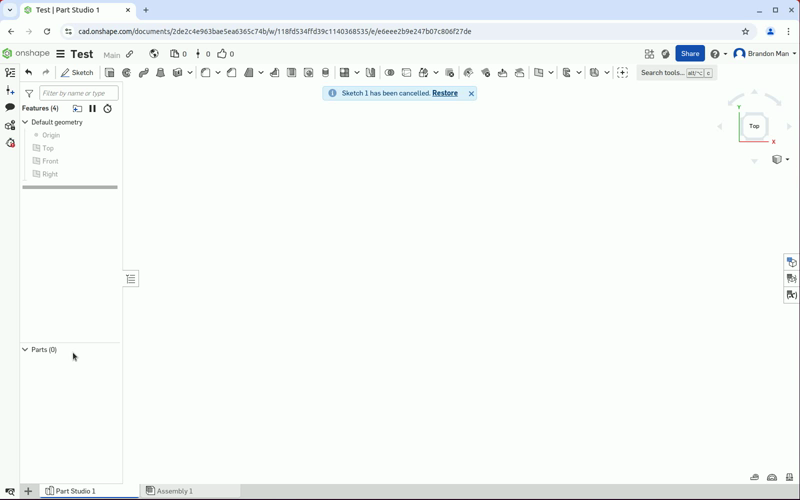
key(space)
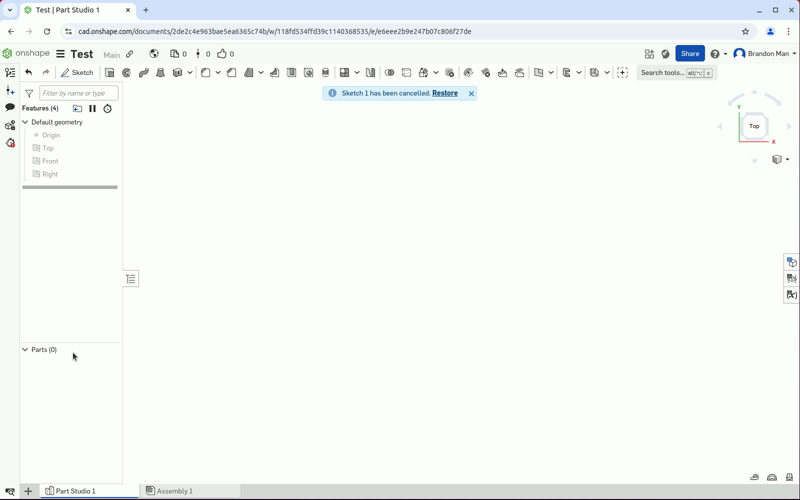
key_down(shift)
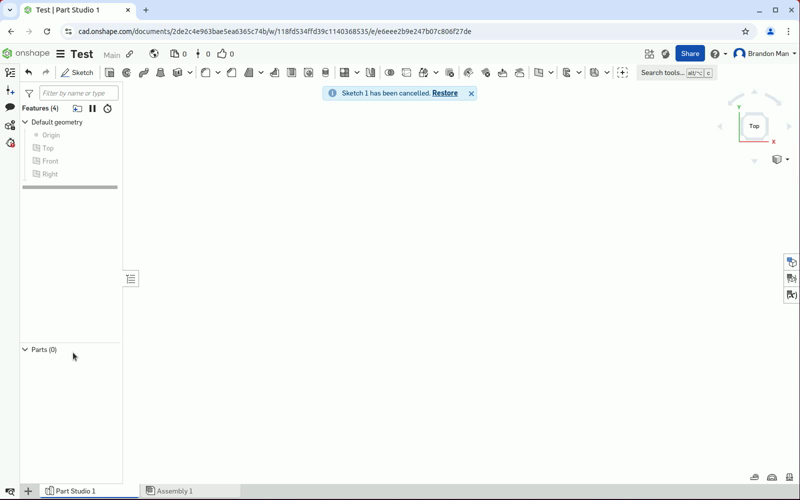
key(up)
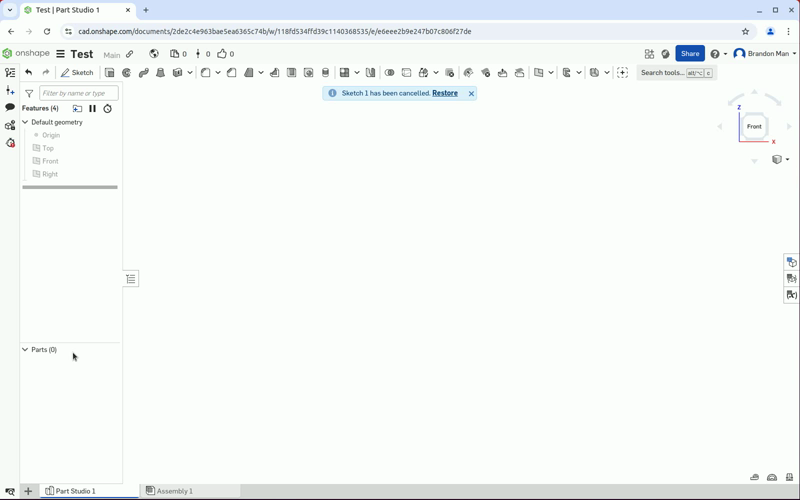
key_up(shift)
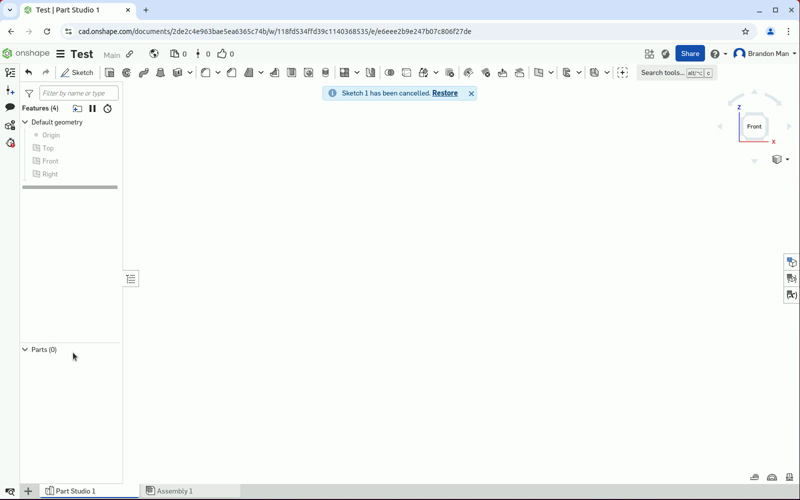
mouse_move(73, 352)
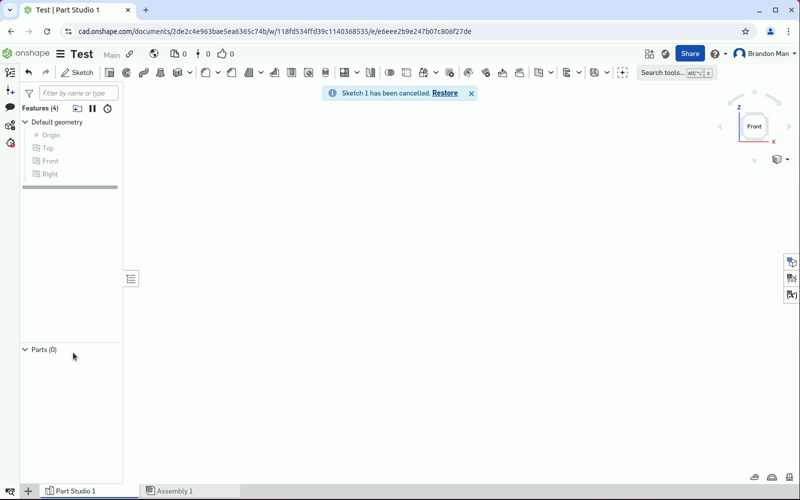
key(shift+y)
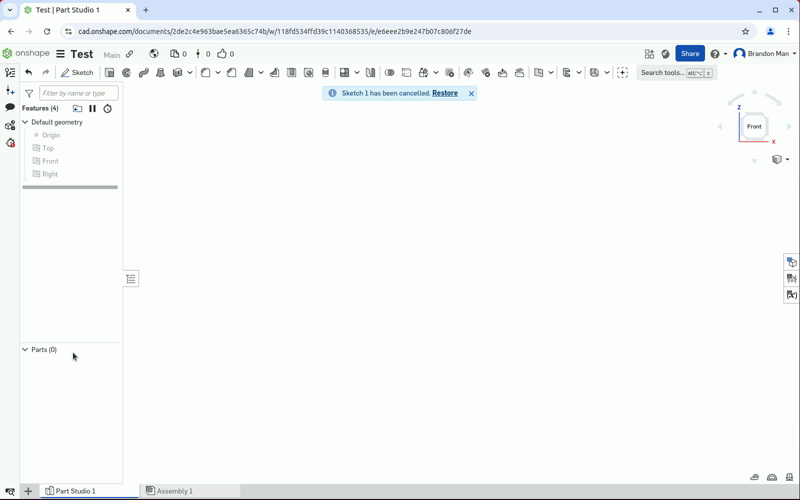
key(shift+s)
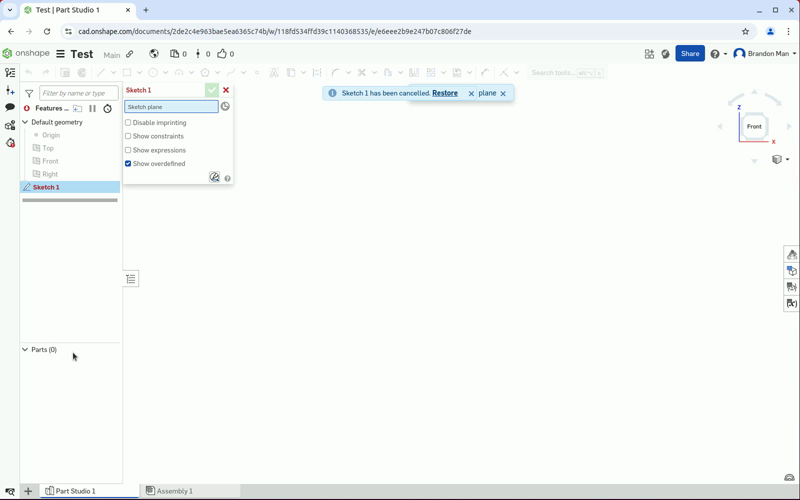
mouse_move(73, 163)
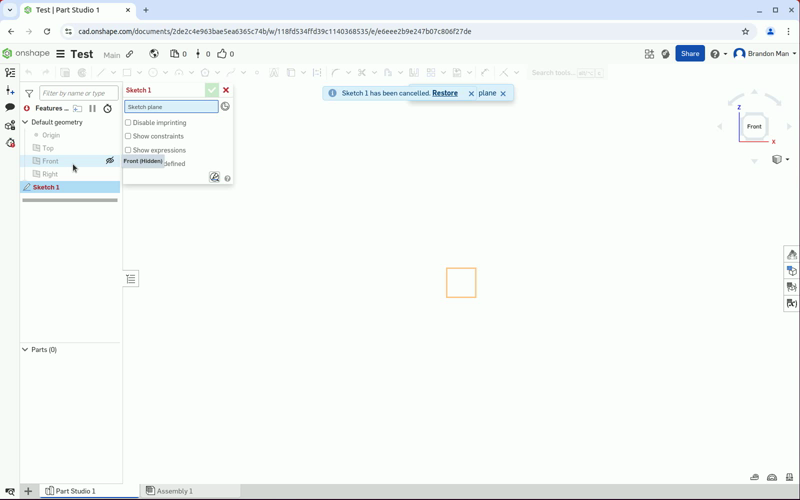
click(73, 163)
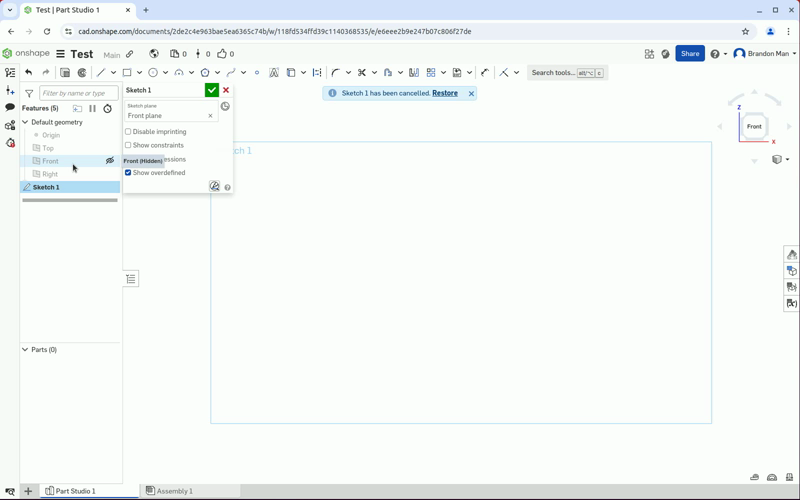
mouse_move(73, 352)
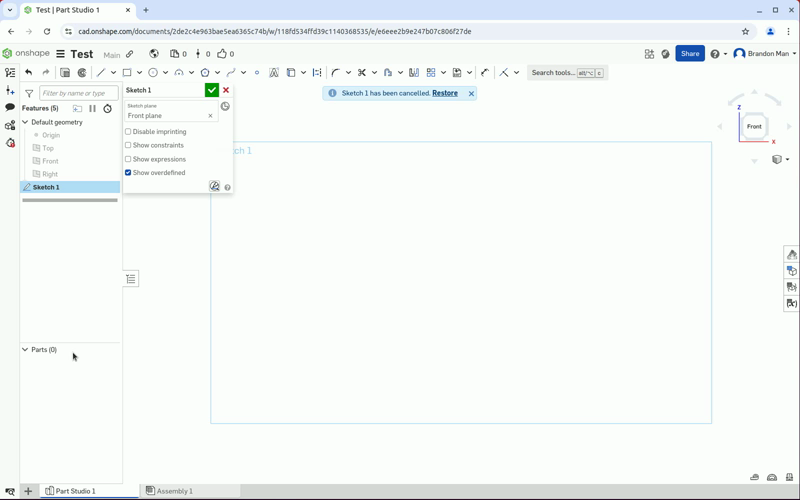
key(y)
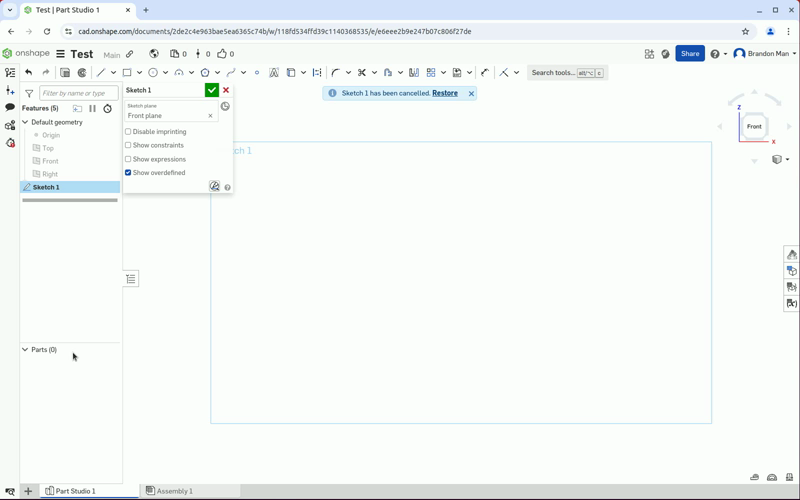
key(l)
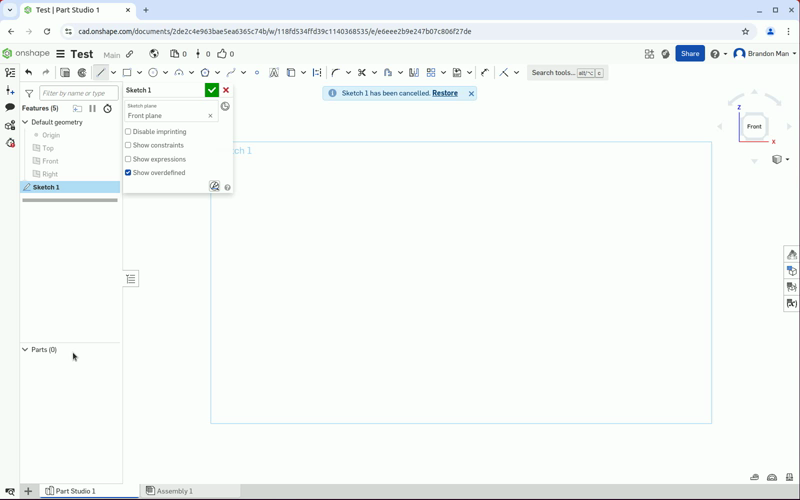
key_down(shift)
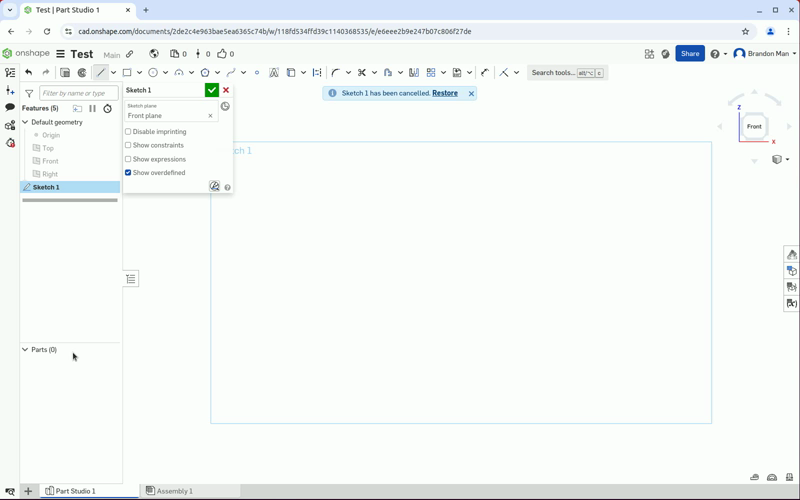
mouse_move(348, 282)
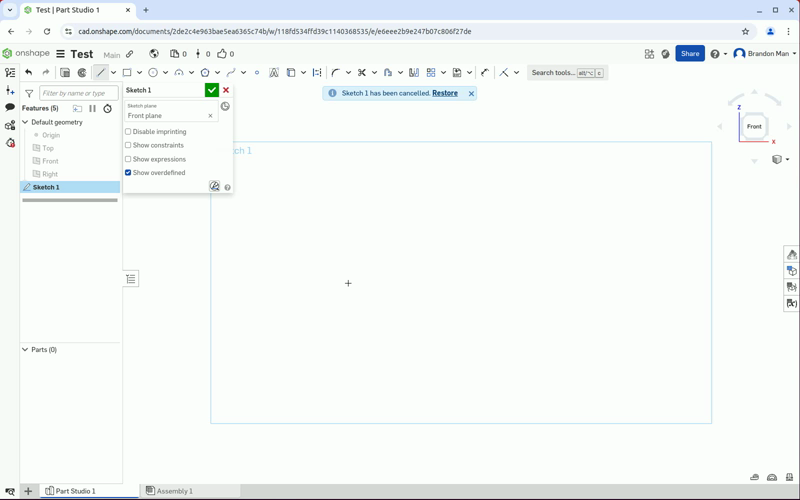
click(348, 282)
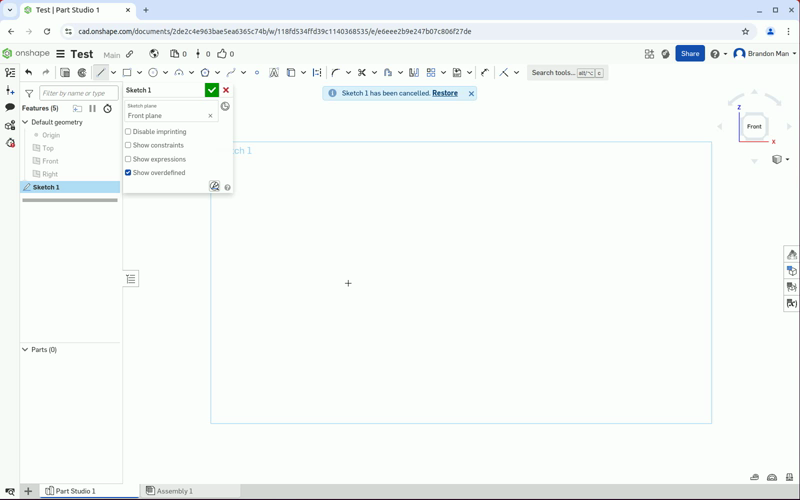
key_up(shift)
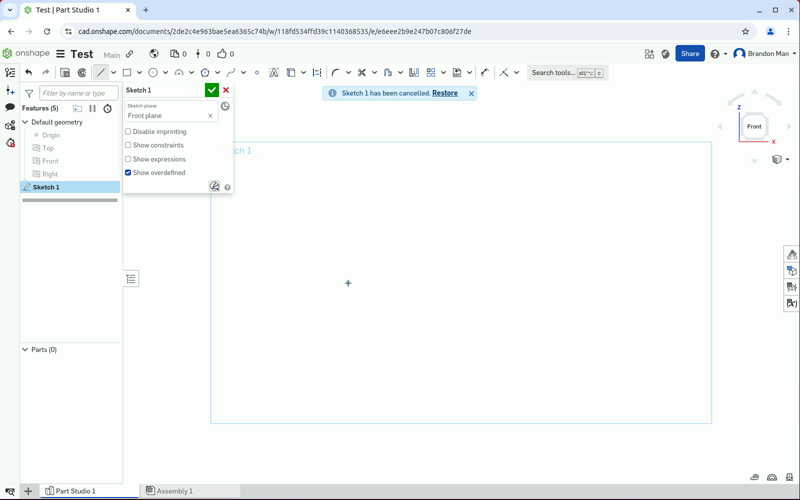
key_down(shift)
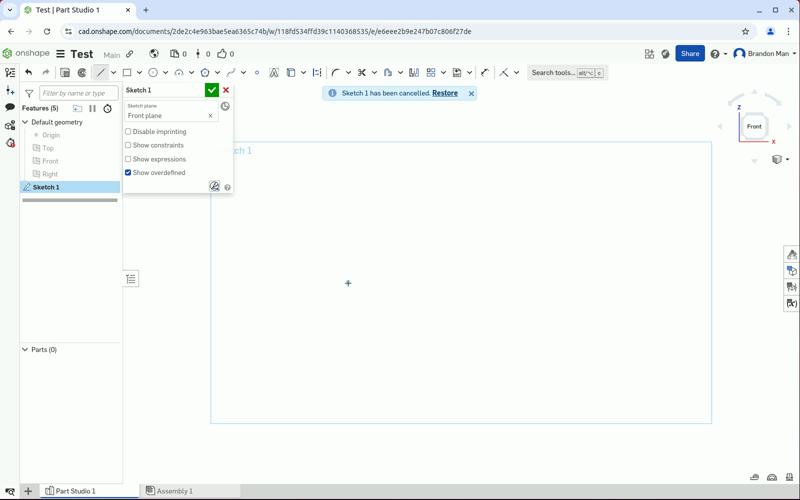
mouse_move(378, 282)
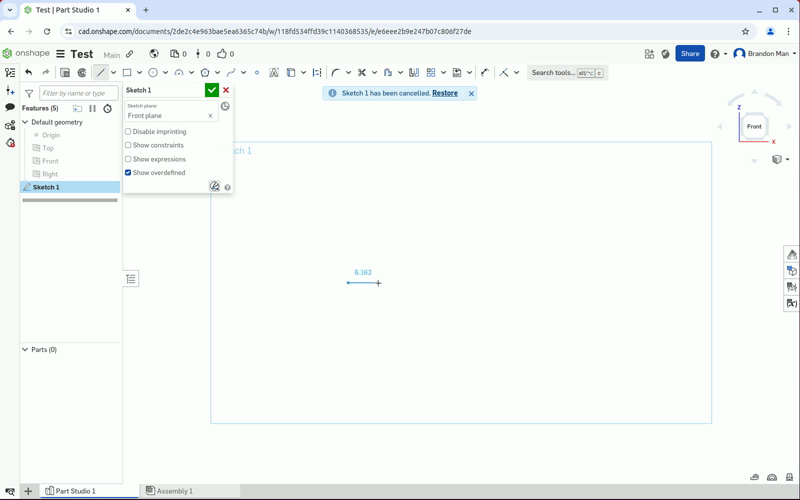
mouse_move(392, 282)
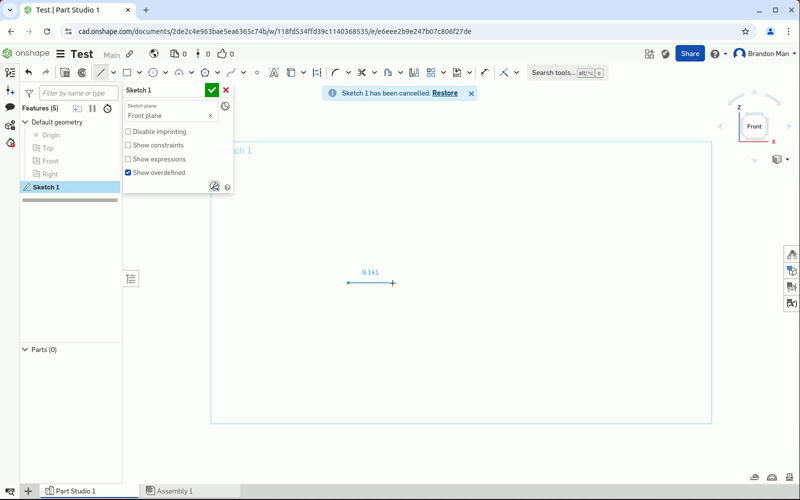
click(392, 282)
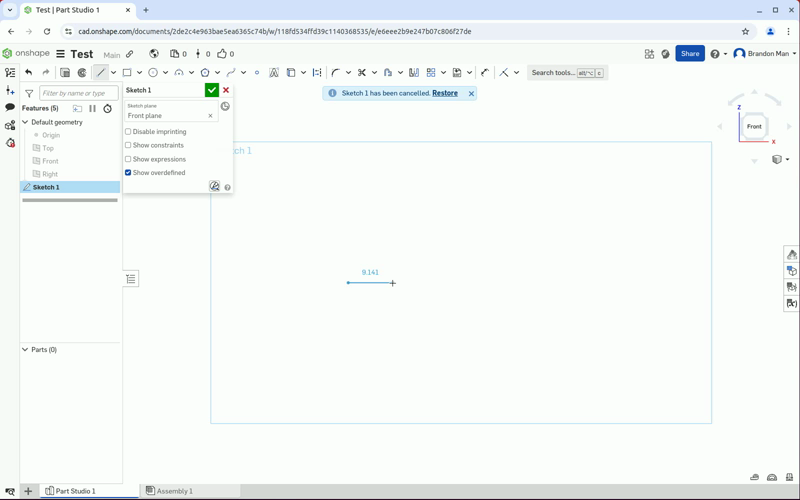
key_up(shift)
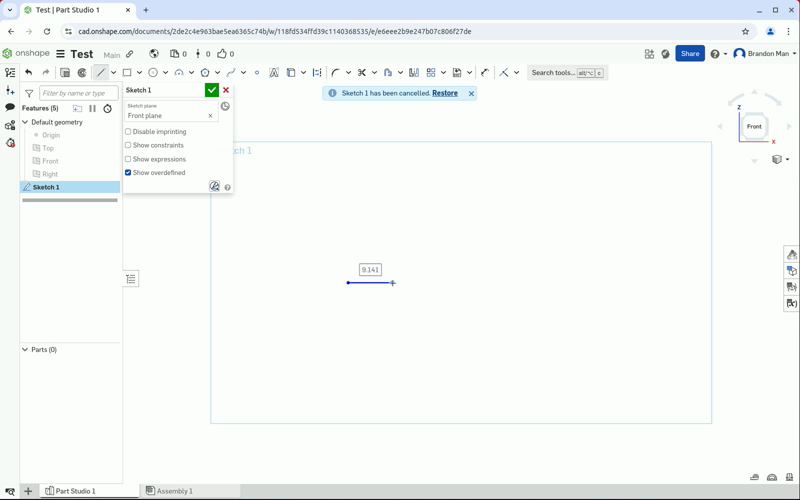
key_down(shift)
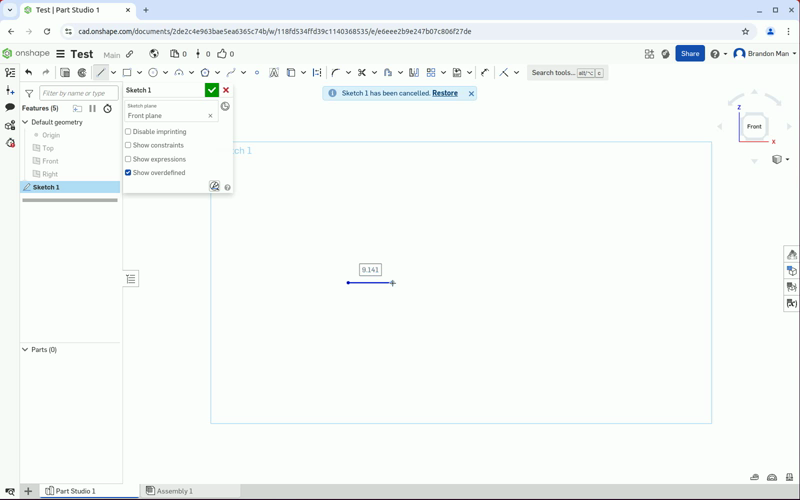
mouse_move(468, 334)
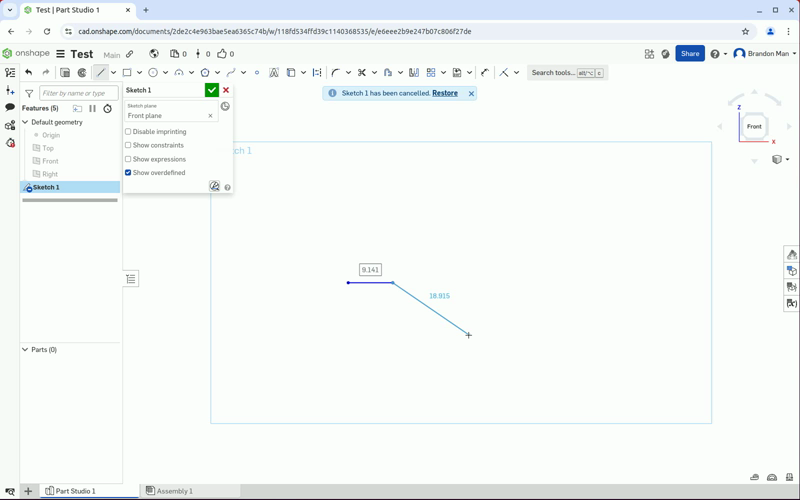
click(468, 334)
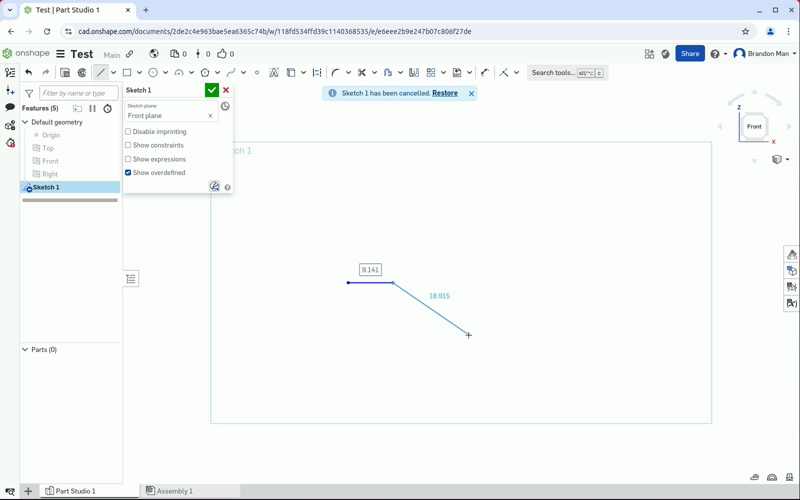
key_up(shift)
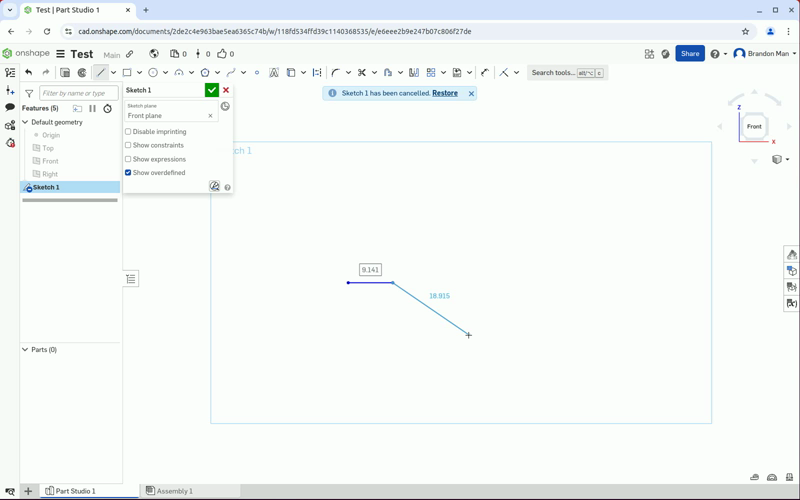
key_down(shift)
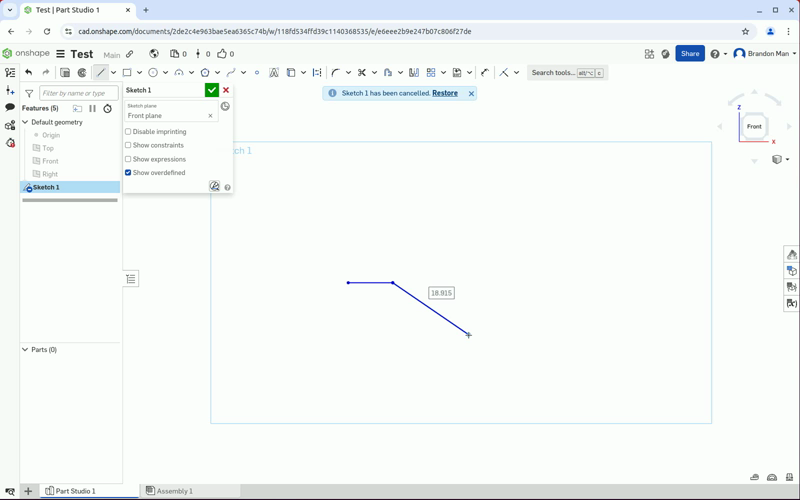
mouse_move(498, 334)
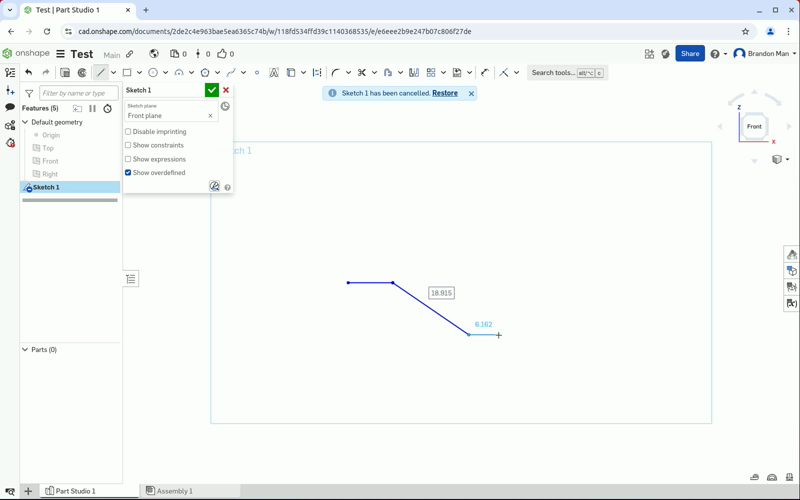
mouse_move(524, 334)
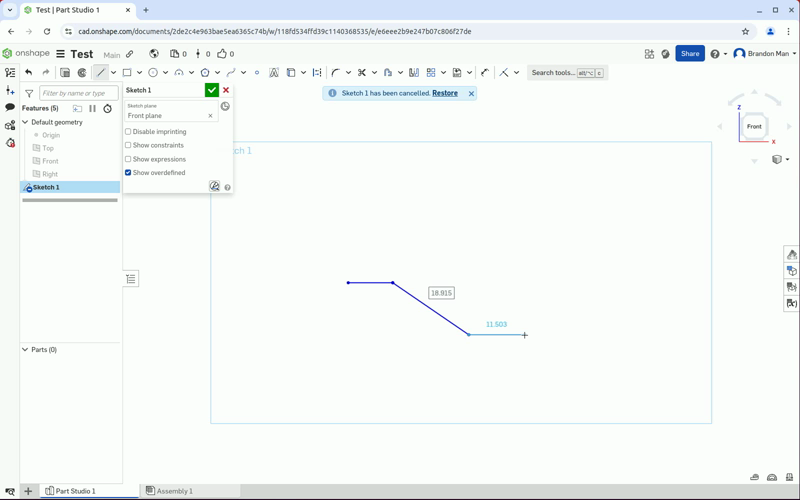
click(524, 334)
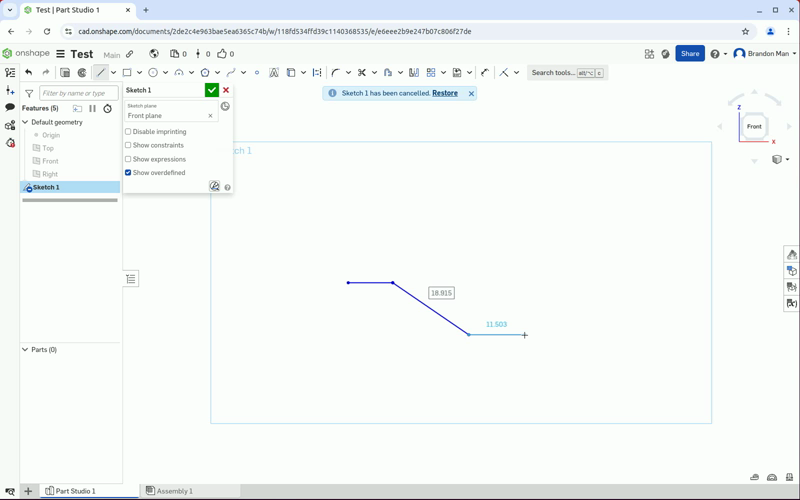
key_up(shift)
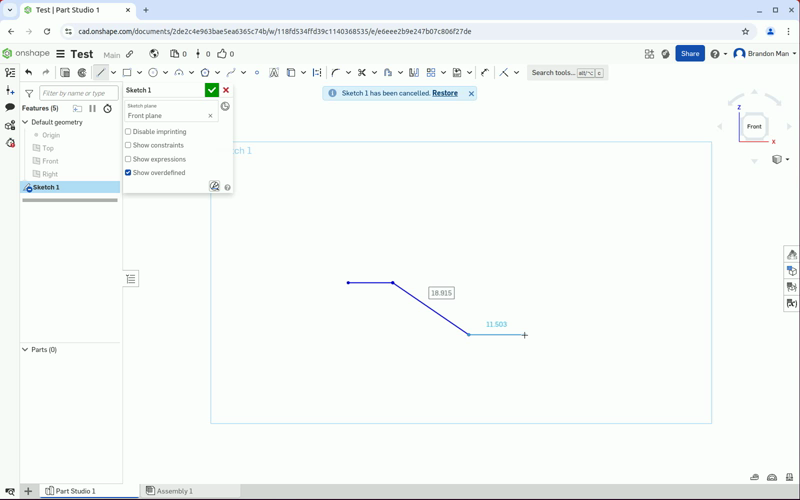
key_down(shift)
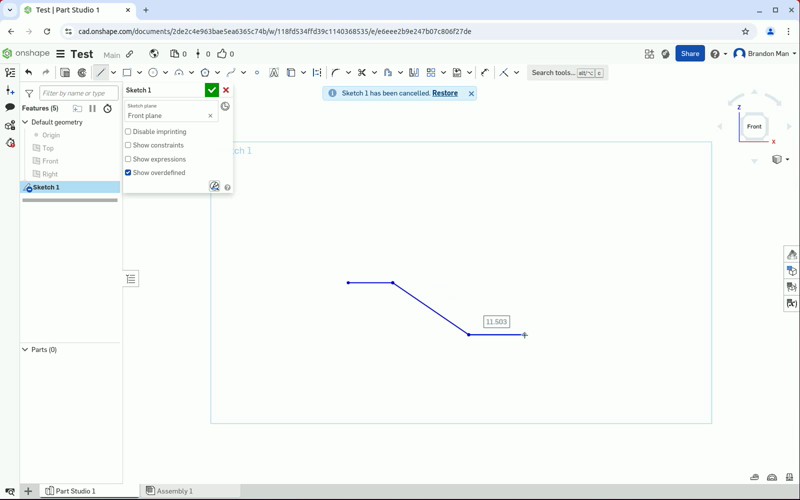
mouse_move(524, 192)
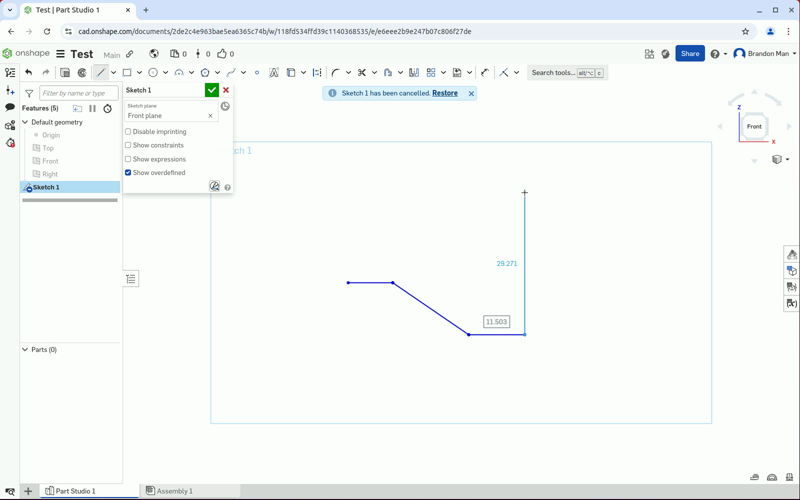
click(524, 192)
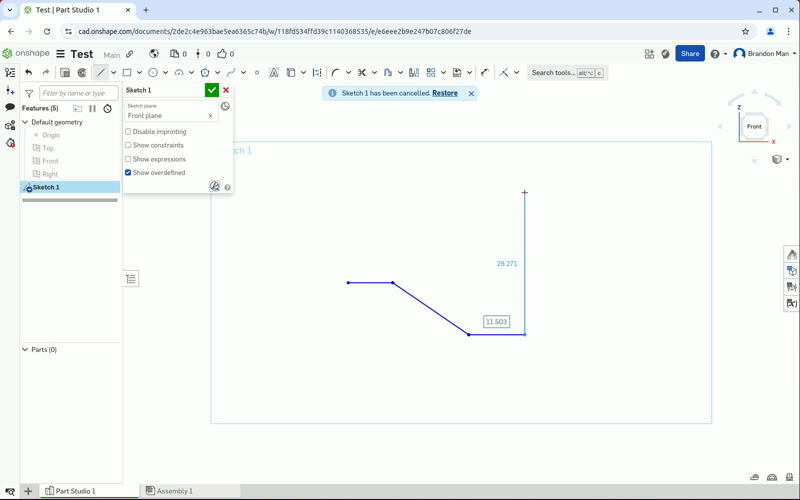
key_up(shift)
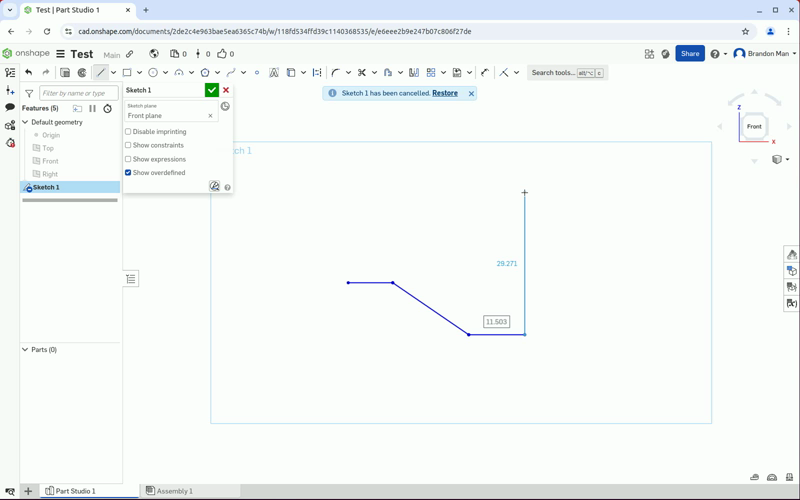
key_down(shift)
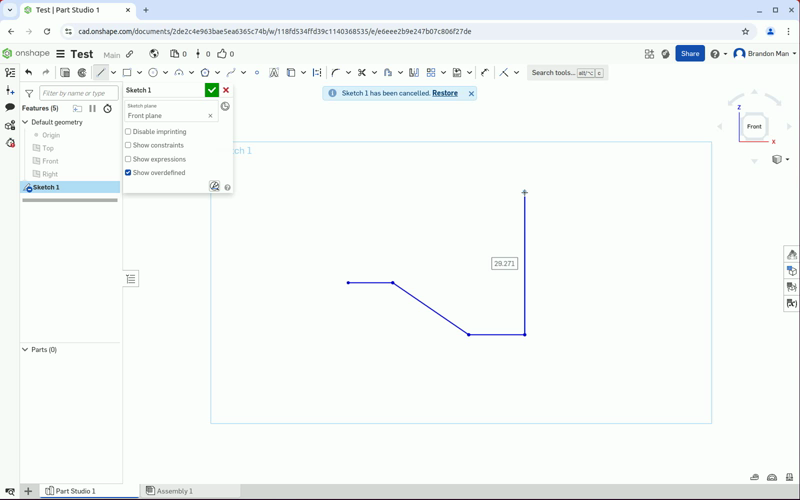
mouse_move(554, 192)
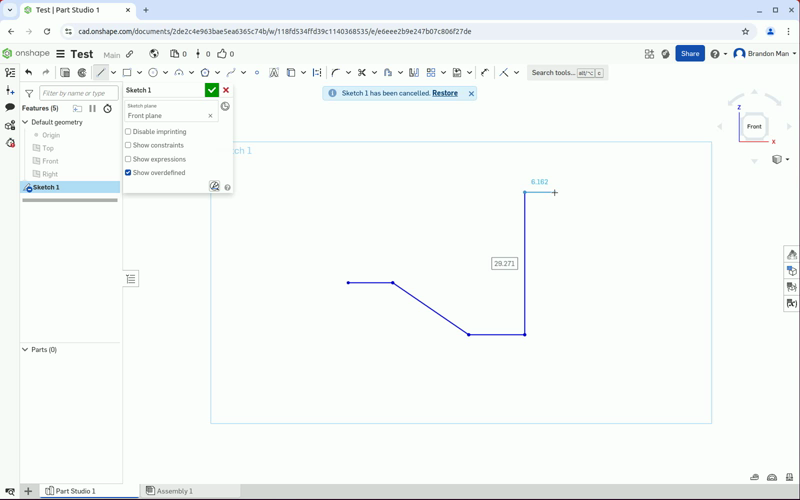
mouse_move(478, 192)
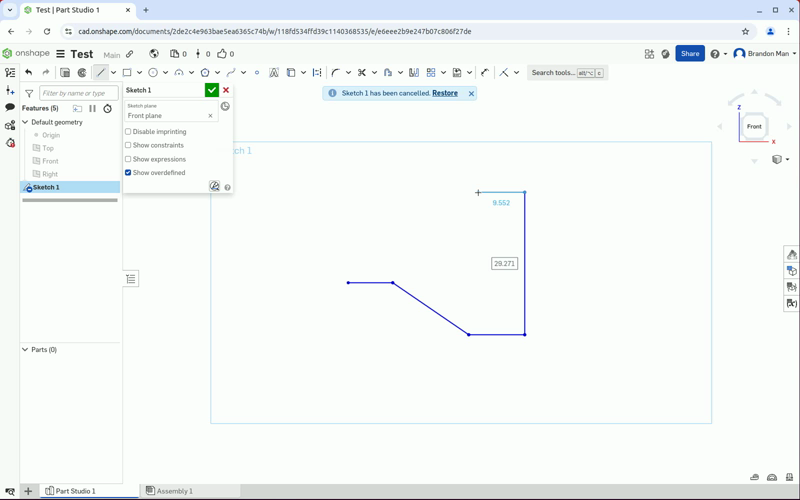
click(478, 192)
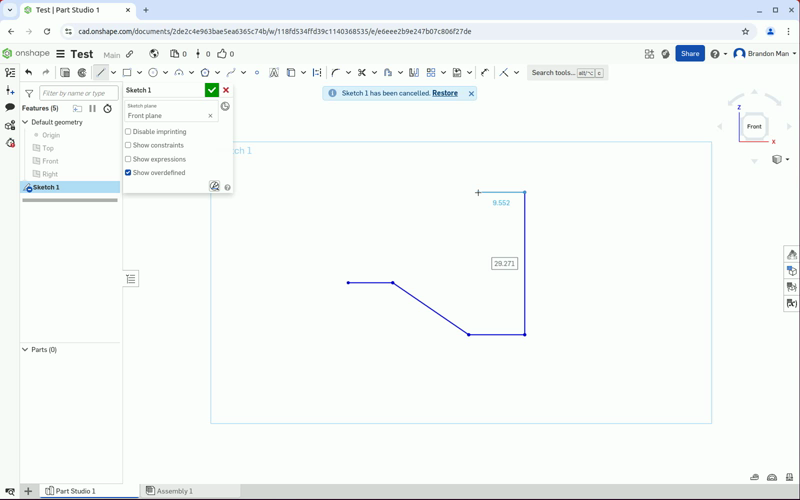
key_up(shift)
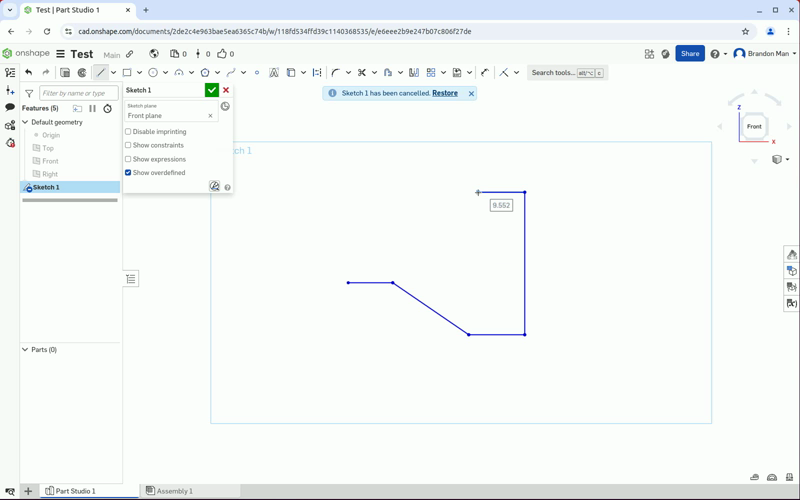
key_down(shift)
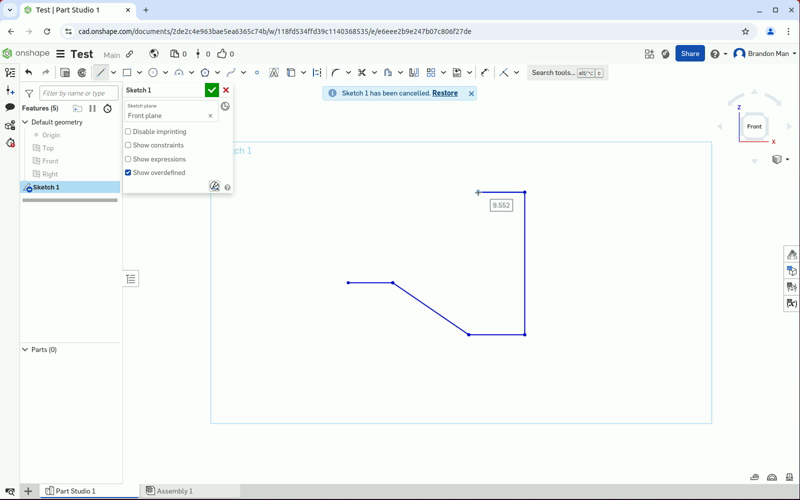
mouse_move(348, 282)
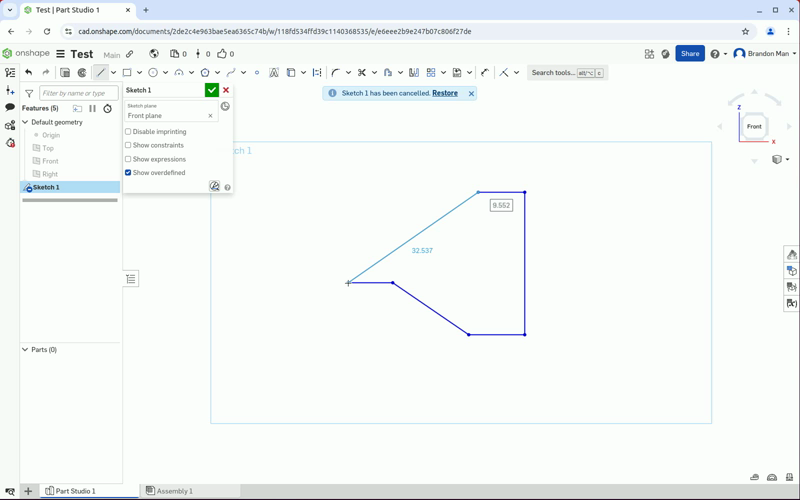
key_up(shift)
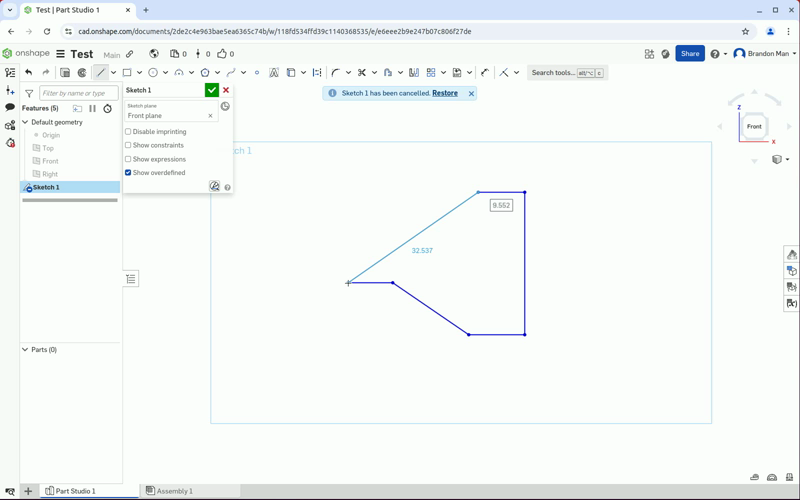
click(348, 282)
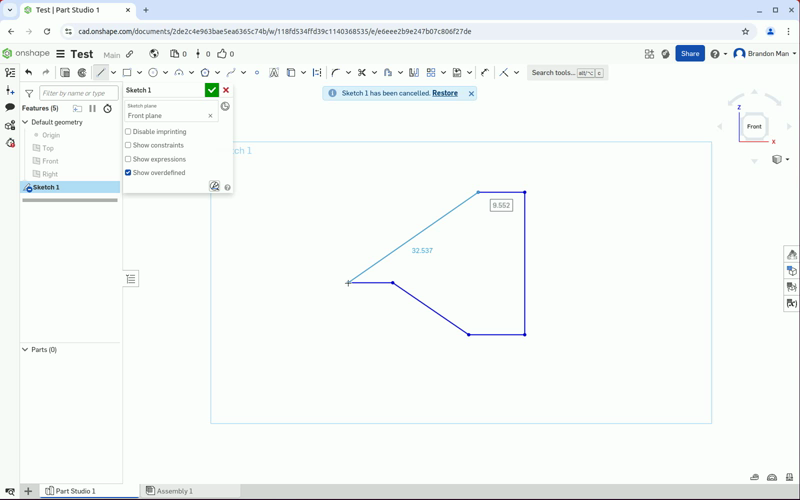
key(esc)
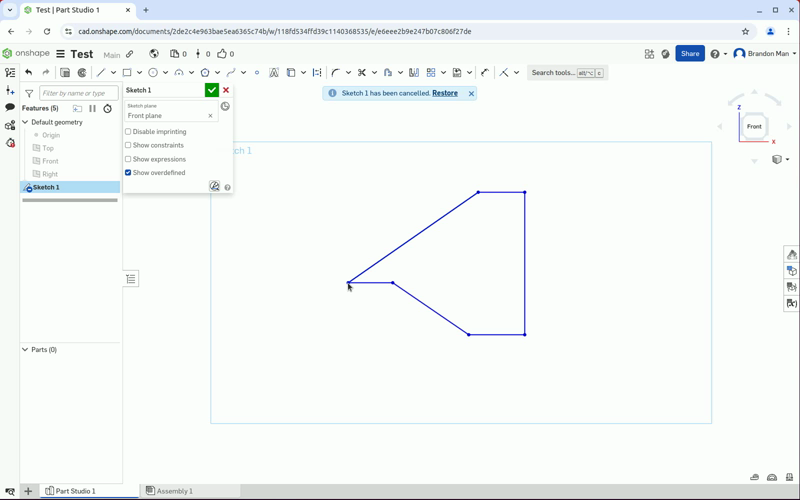
mouse_move(508, 212)
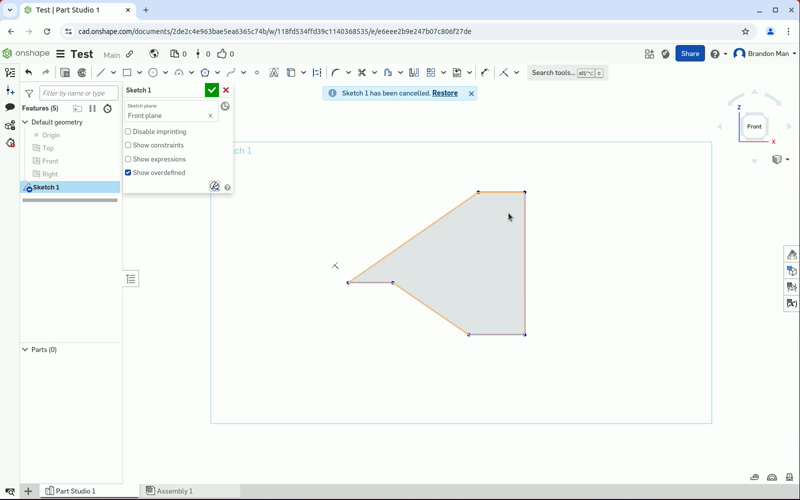
click(508, 212)
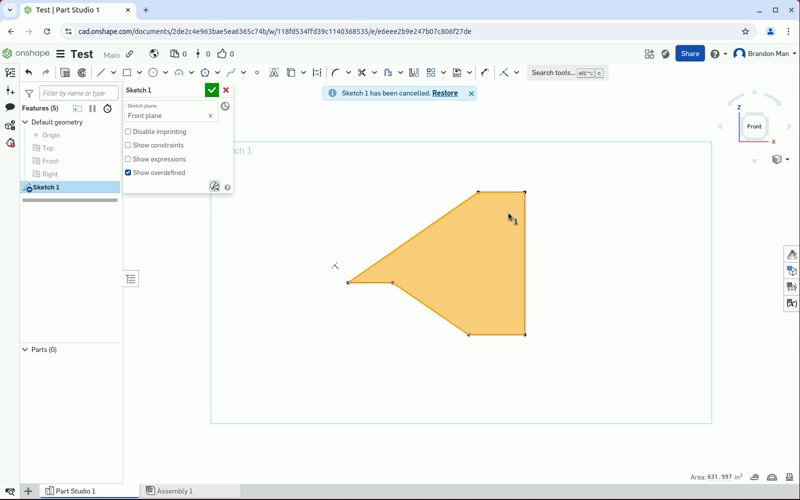
mouse_move(73, 352)
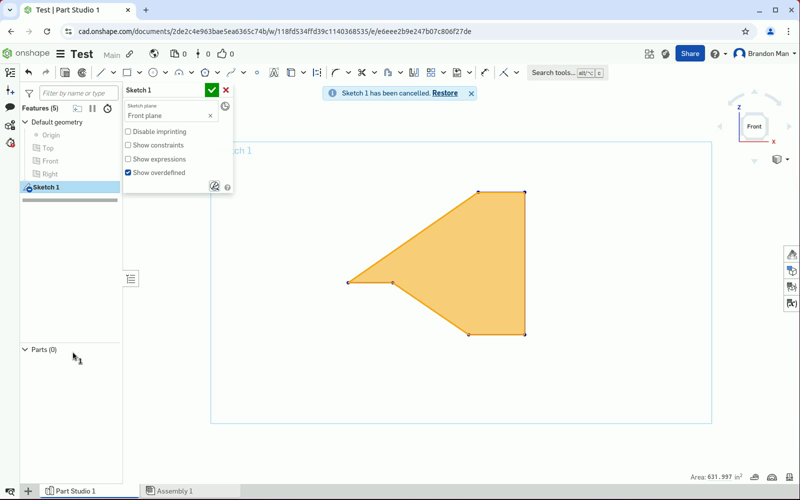
key(shift+y)
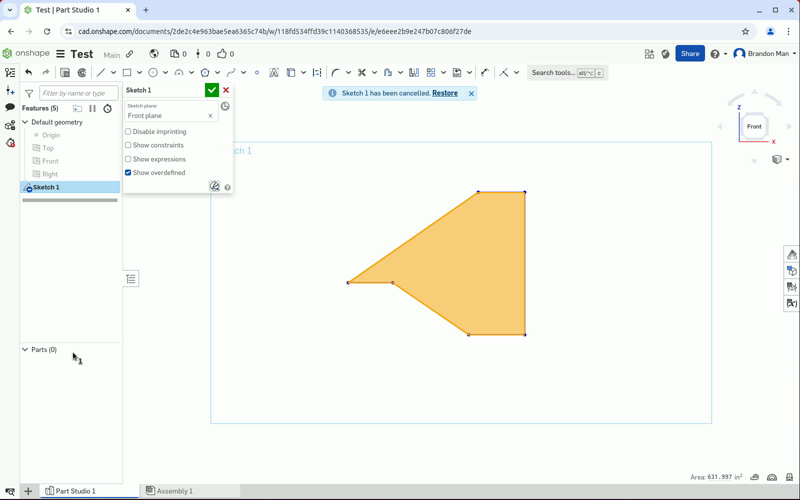
key(shift+e)
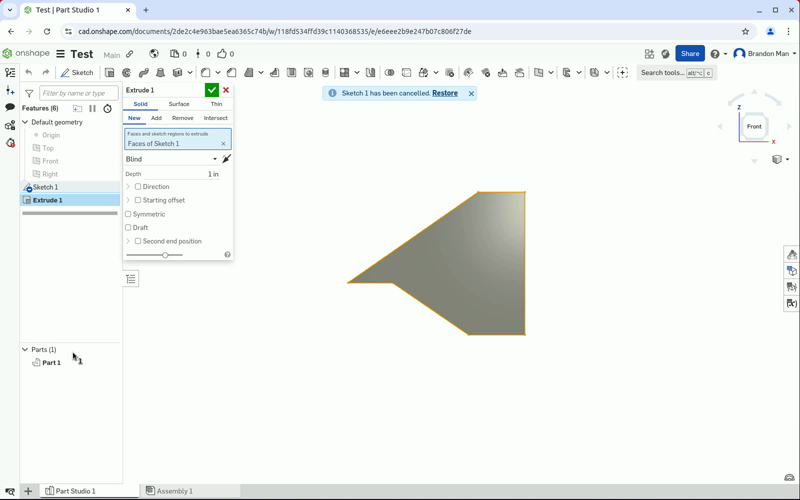
mouse_move(143, 106)
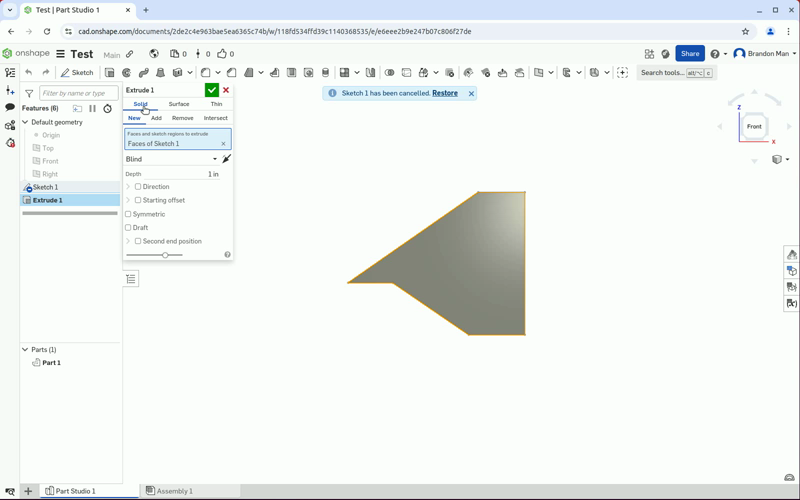
click(143, 106)
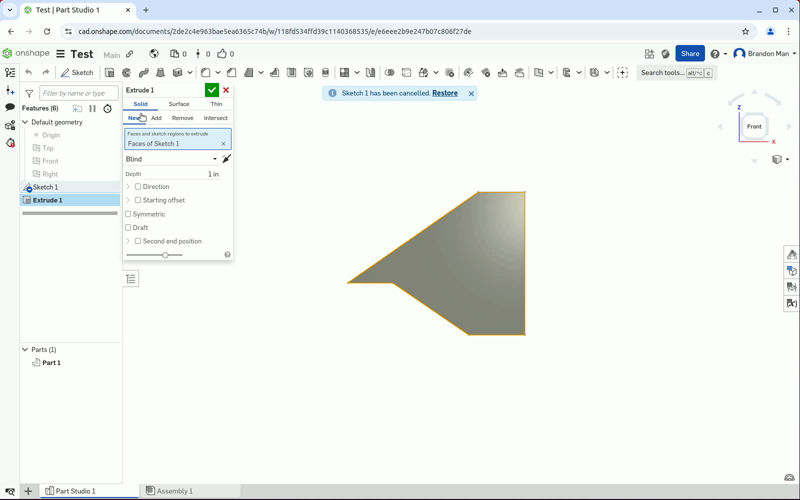
mouse_move(137, 120)
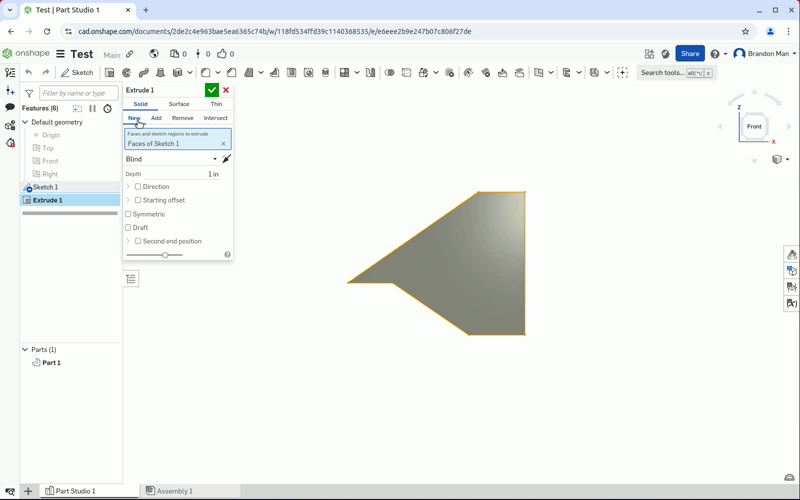
click(137, 120)
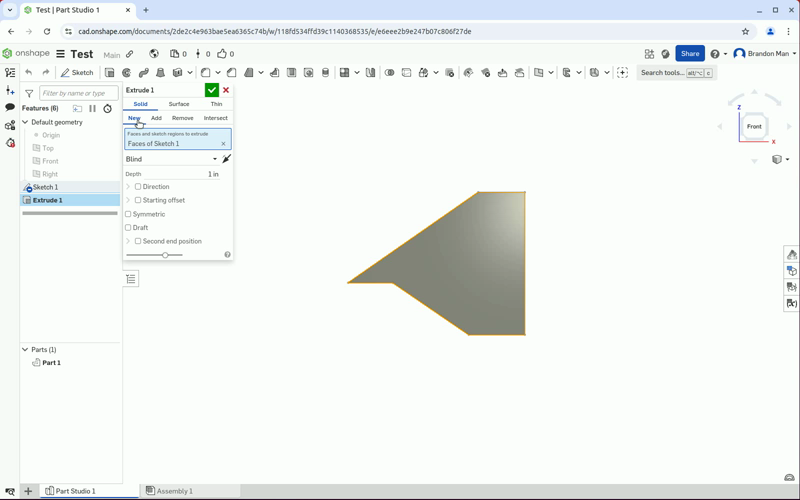
key(tab, 4)
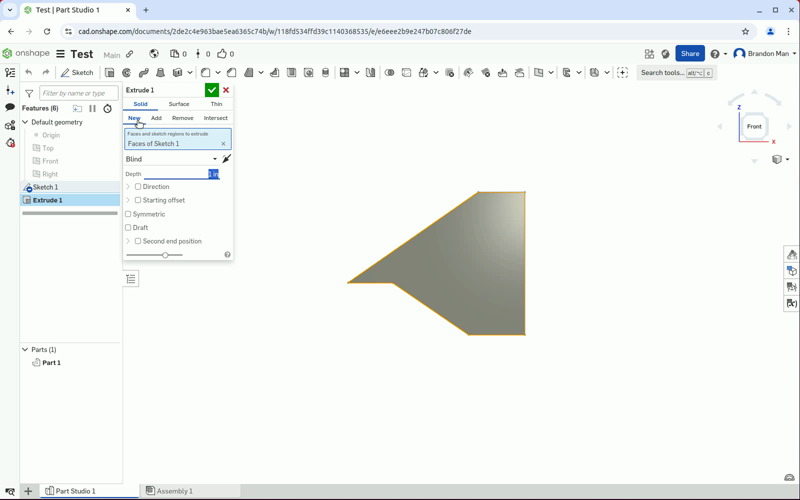
text(8.184)
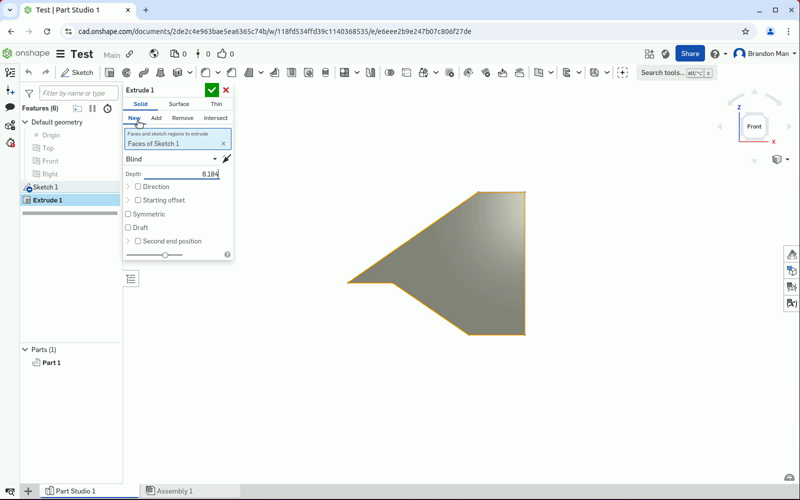
key(enter)
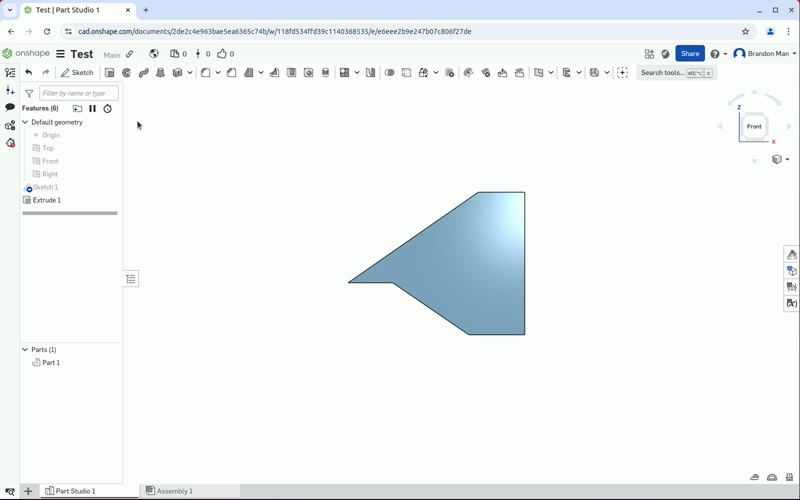
key(shift+h)
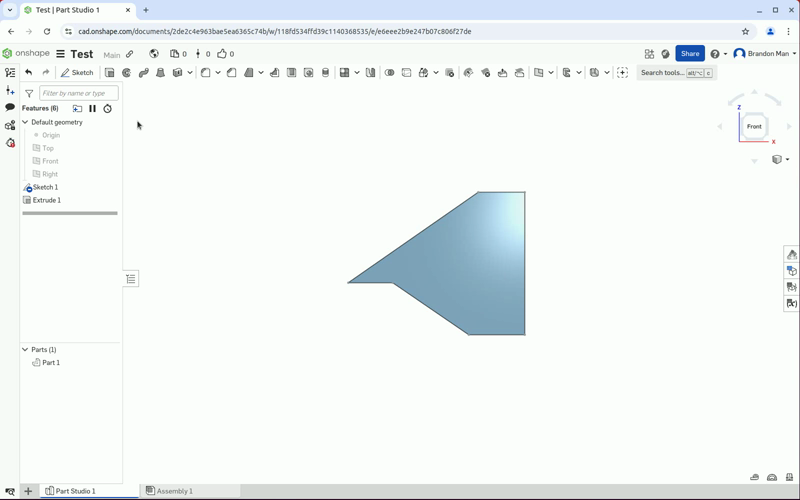
key(shift+h)
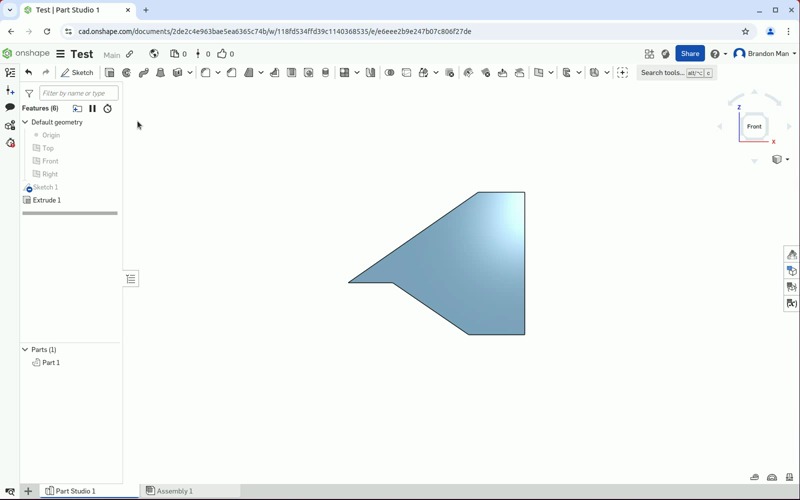
mouse_move(73, 189)
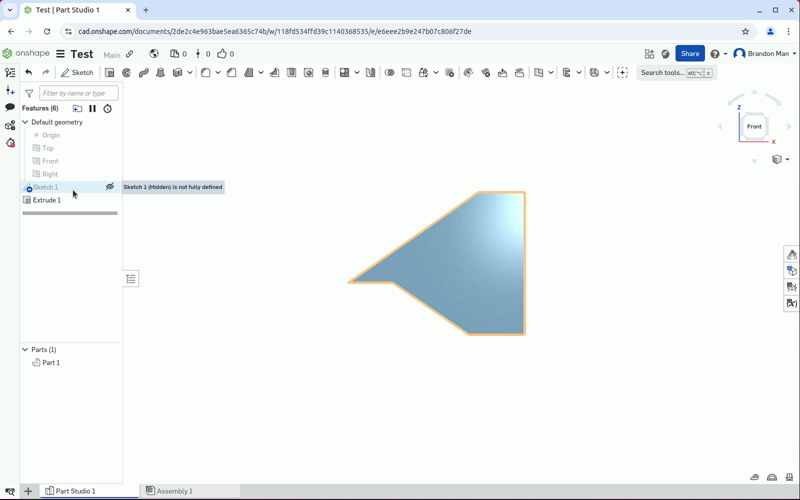
click(73, 189)
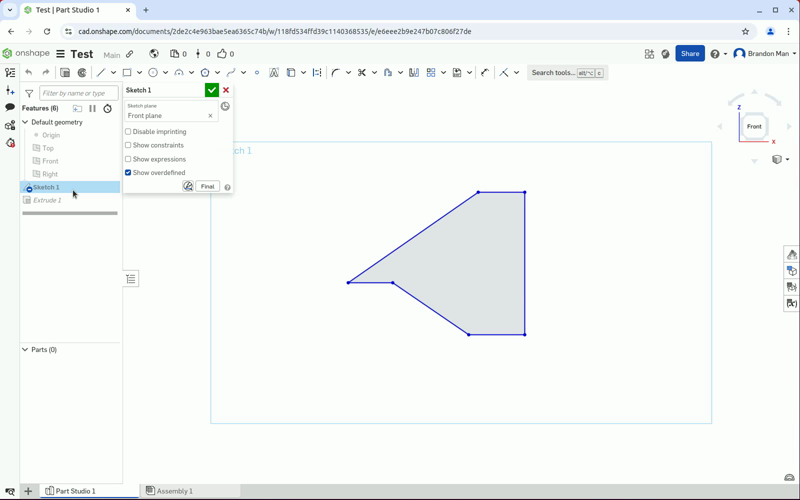
mouse_move(229, 92)
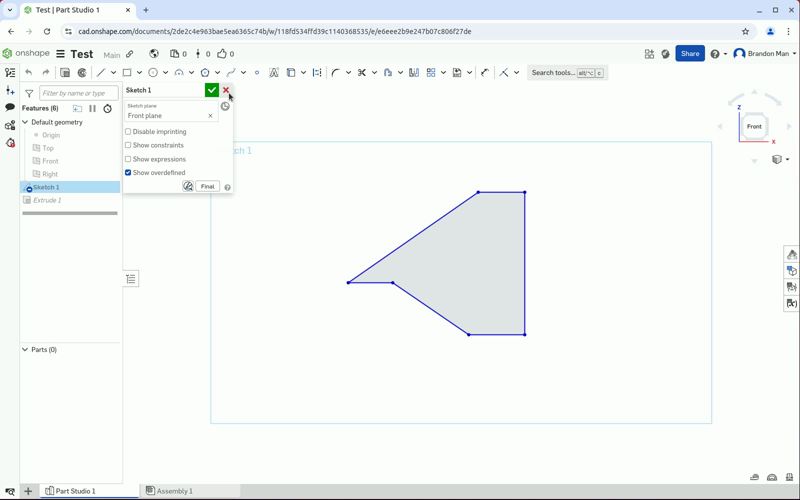
click(229, 92)
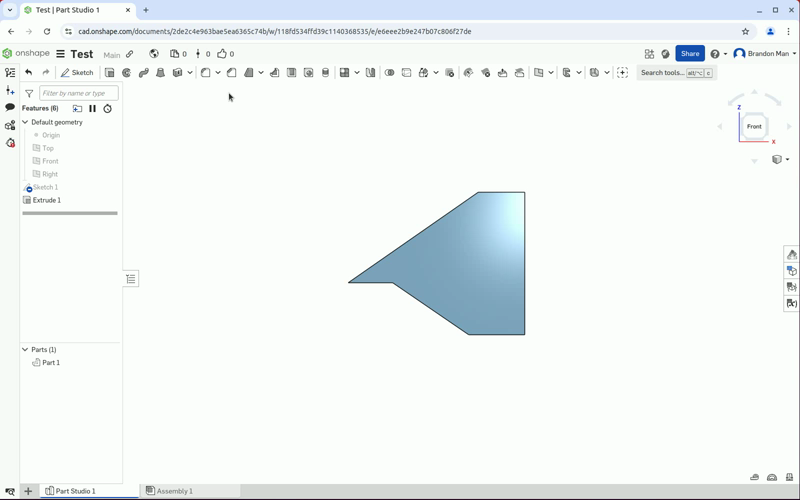
mouse_move(541, 75)
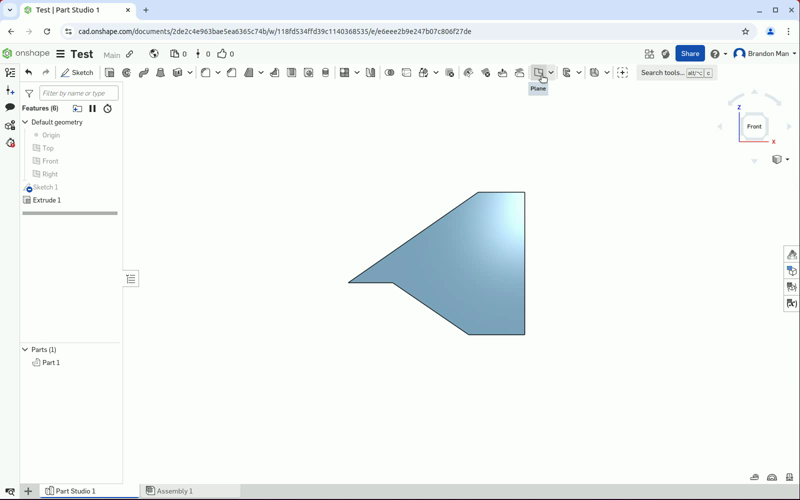
click(541, 75)
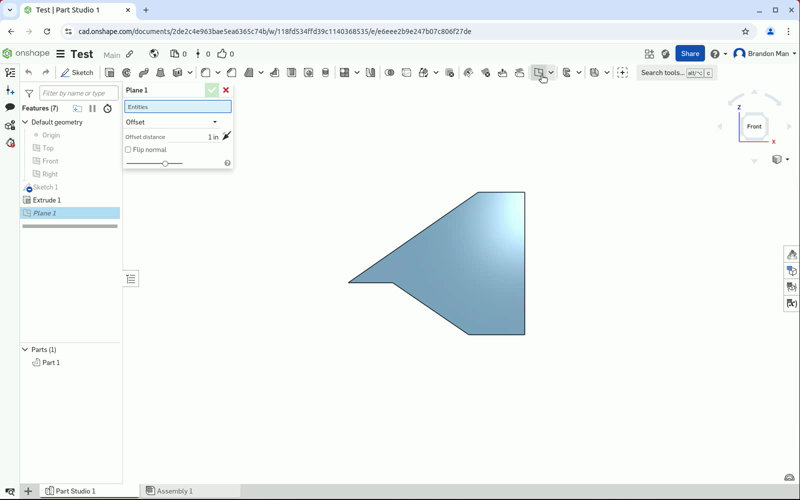
mouse_move(73, 163)
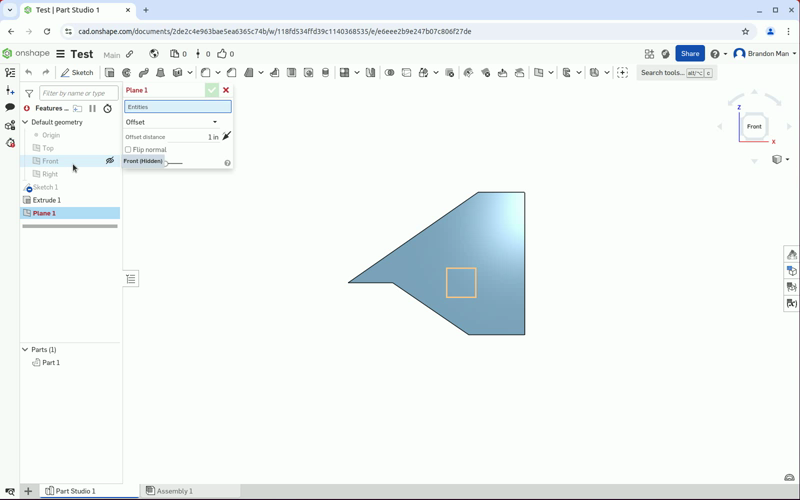
click(73, 163)
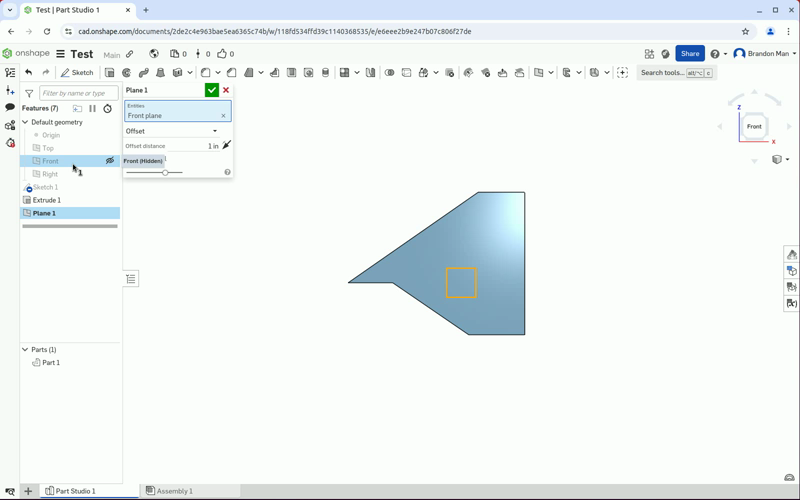
key(tab, 2)
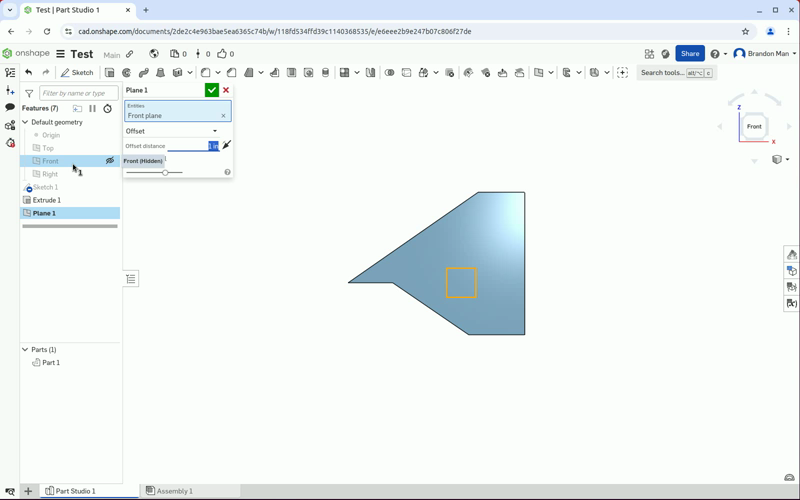
text(8.196)
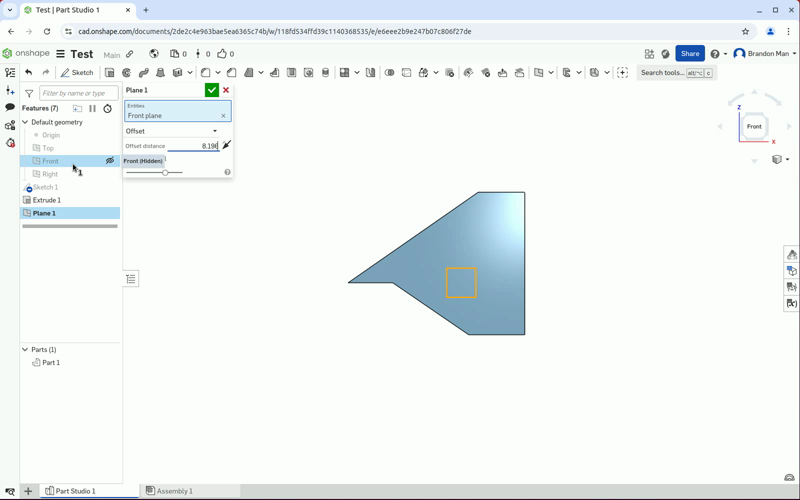
key(enter, 2)
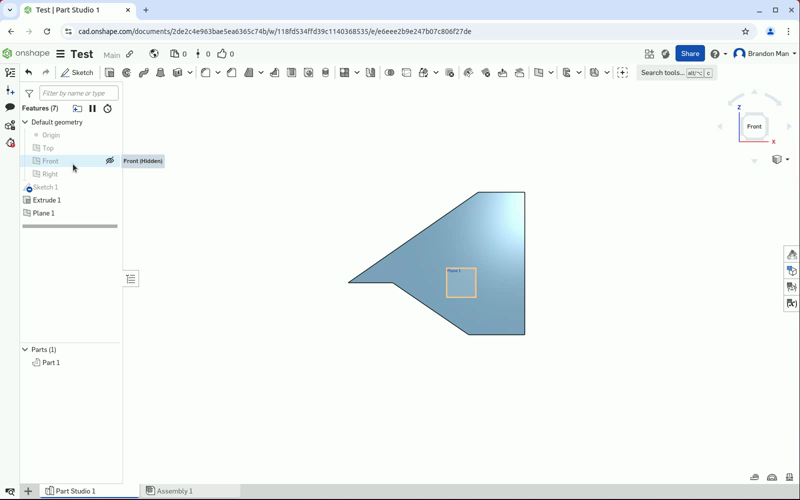
key(shift+s)
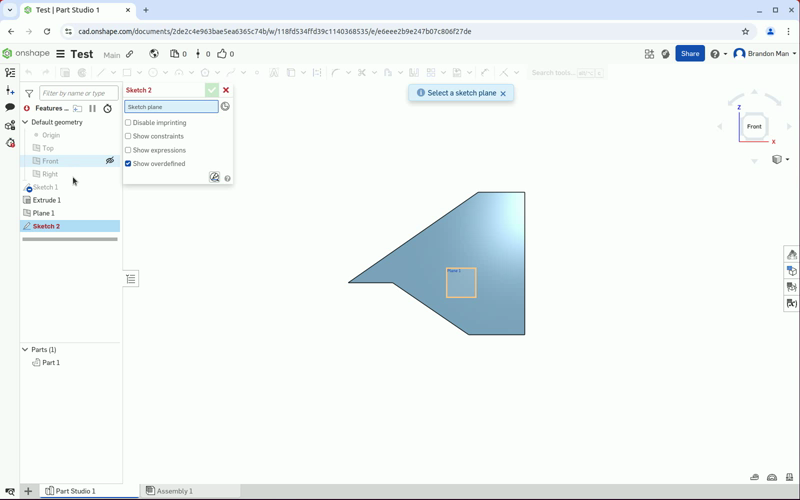
mouse_move(73, 215)
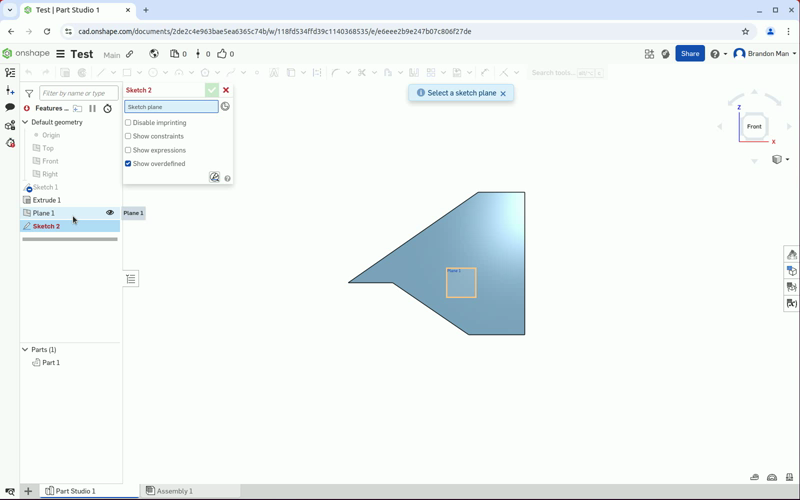
click(73, 215)
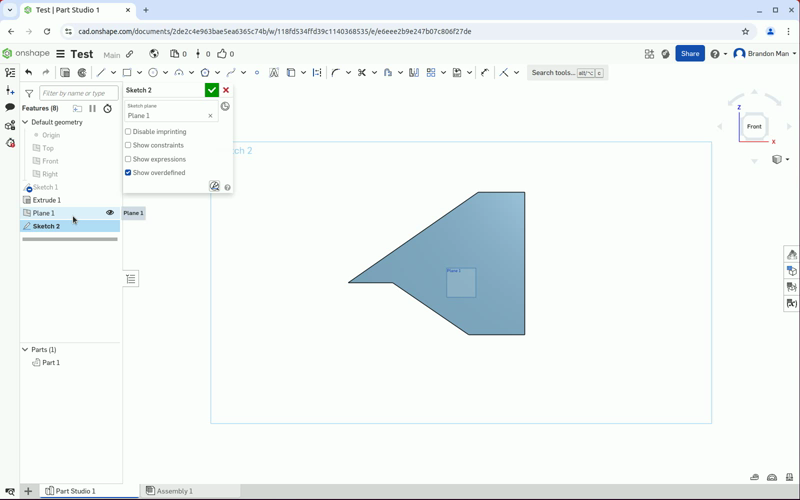
mouse_move(73, 352)
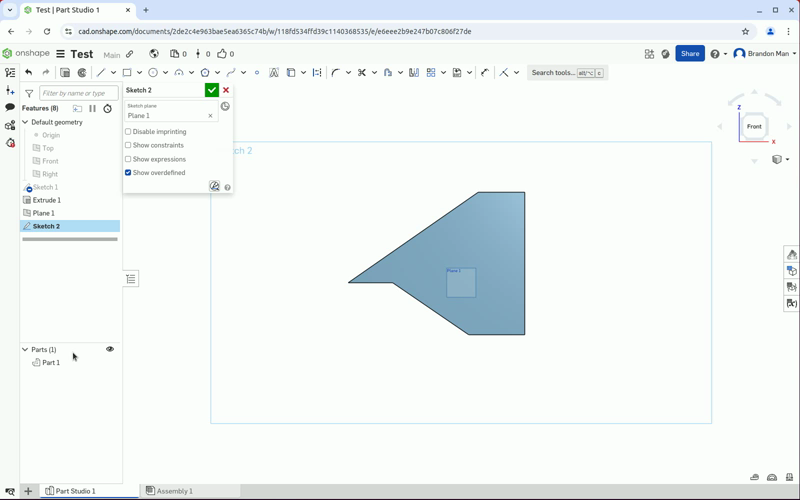
key(y)
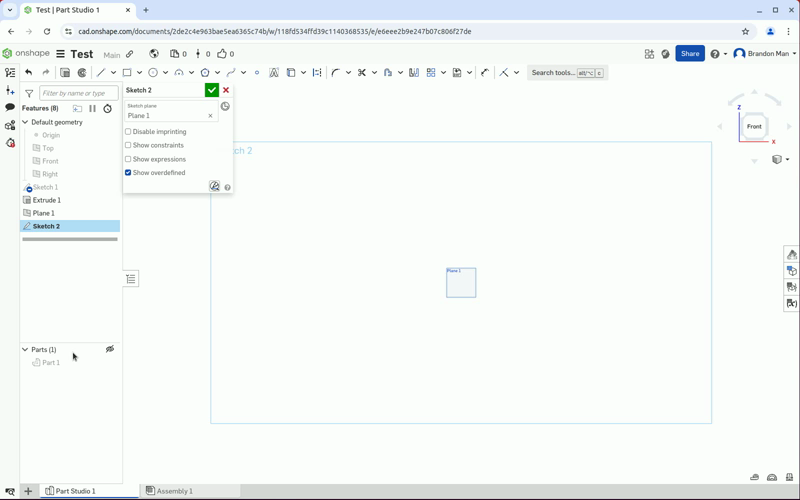
key(c)
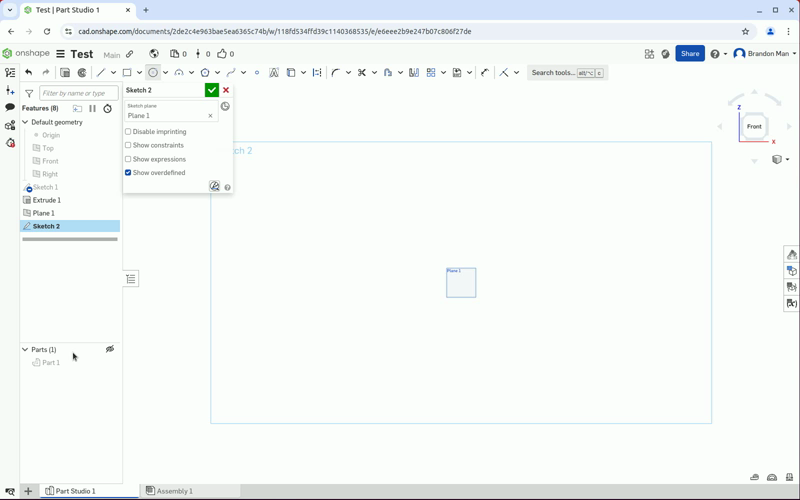
key_down(shift)
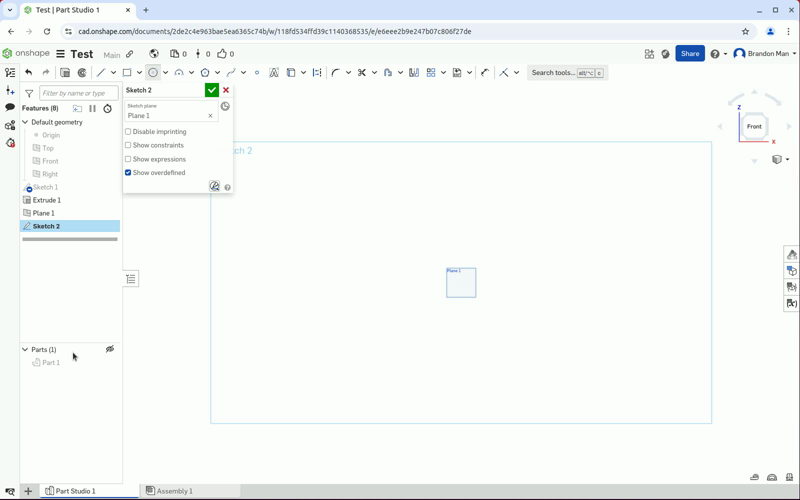
mouse_move(461, 282)
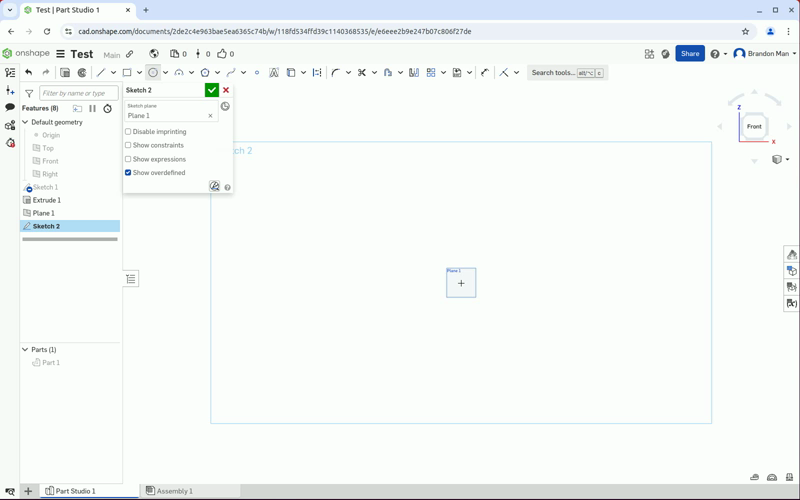
click(461, 282)
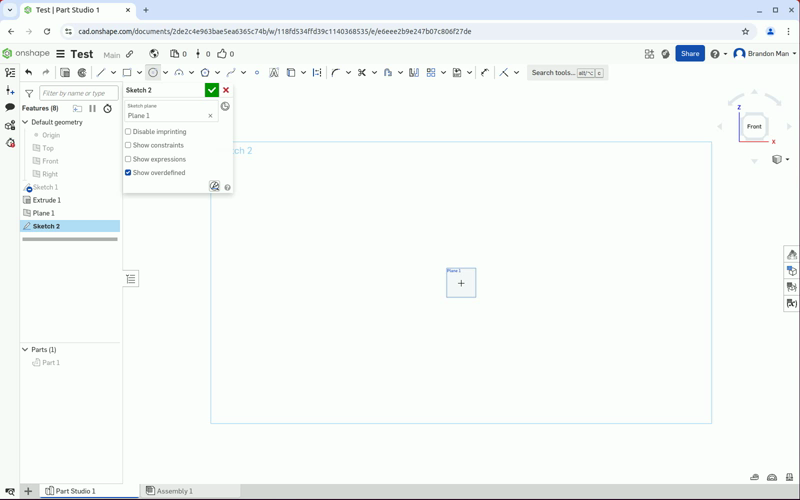
key_up(shift)
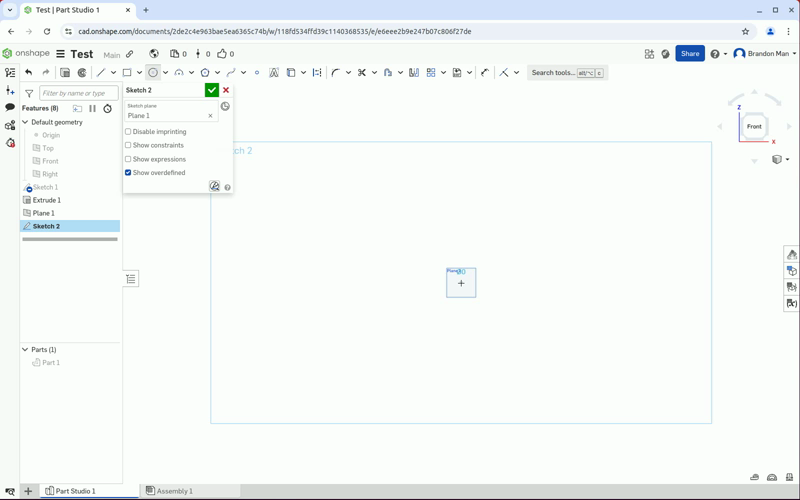
mouse_move(484, 282)
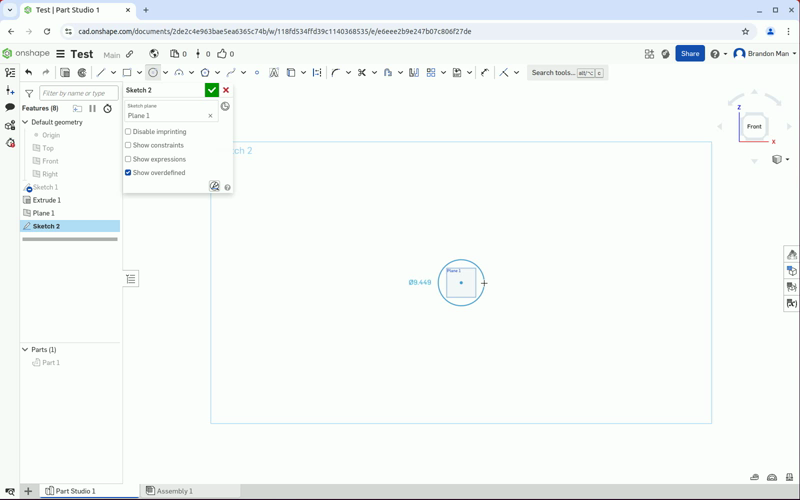
click(484, 282)
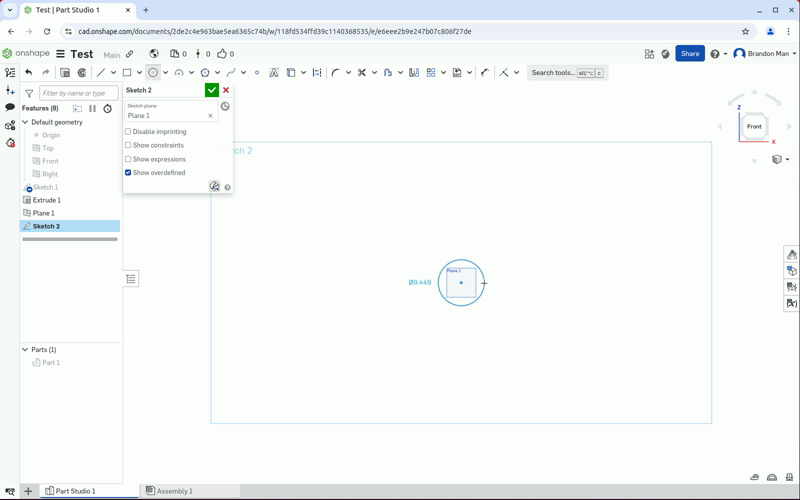
key(esc)
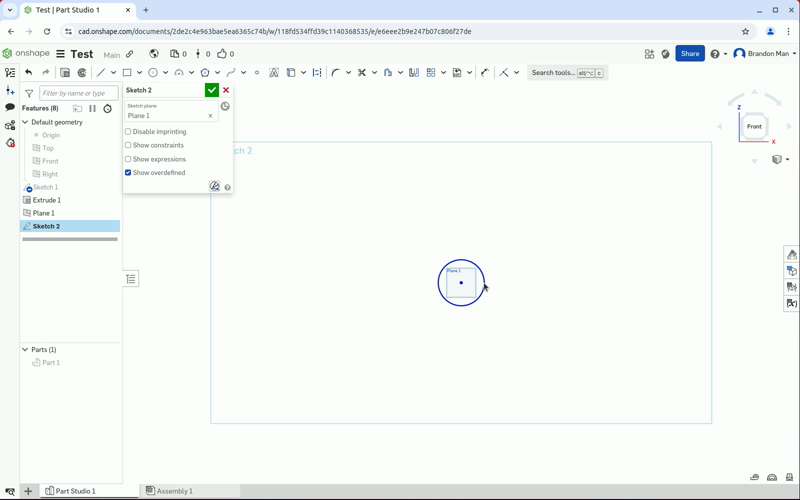
mouse_move(469, 289)
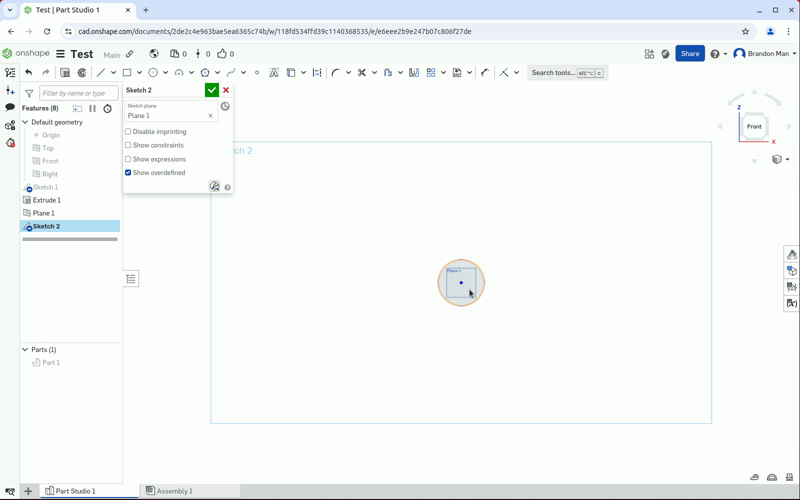
scroll(6)
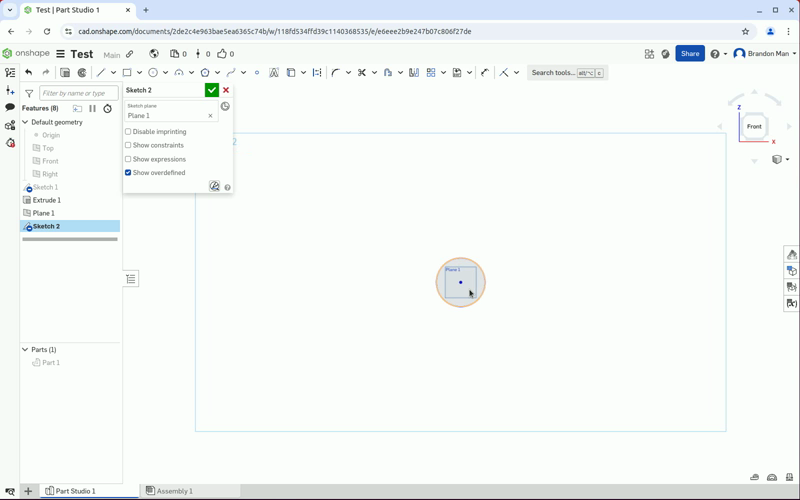
scroll(6)
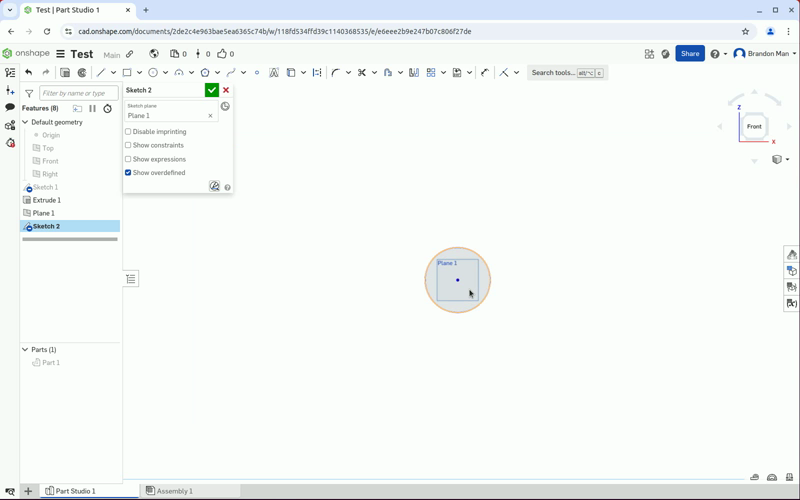
scroll(6)
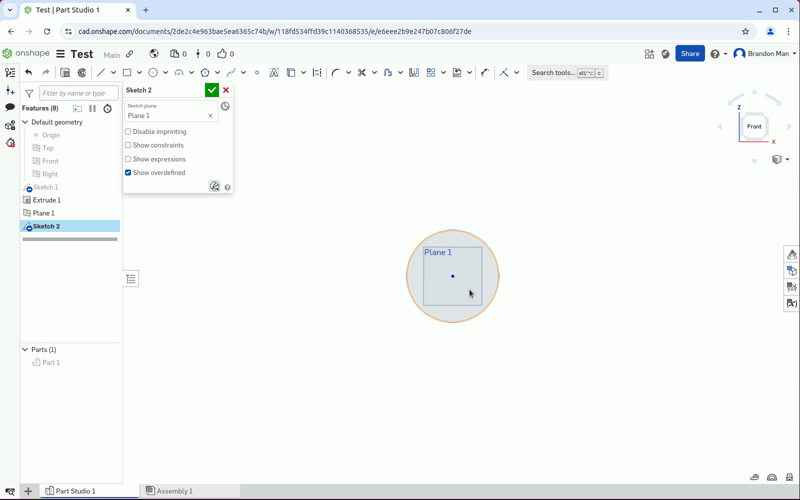
scroll(6)
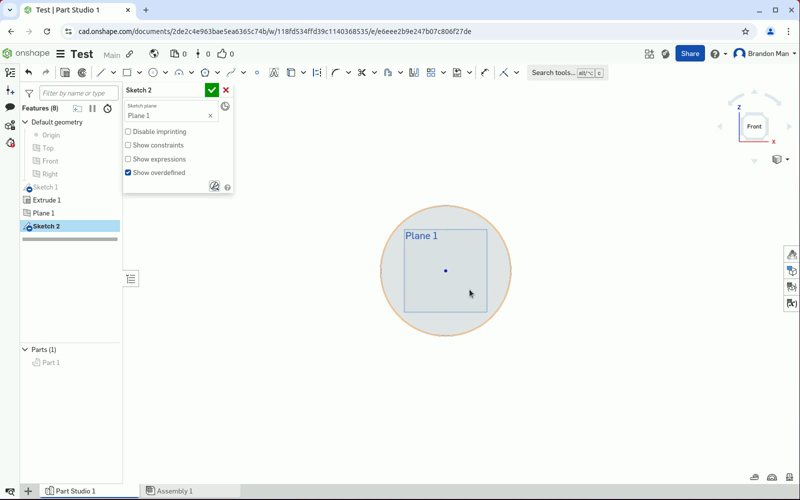
scroll(6)
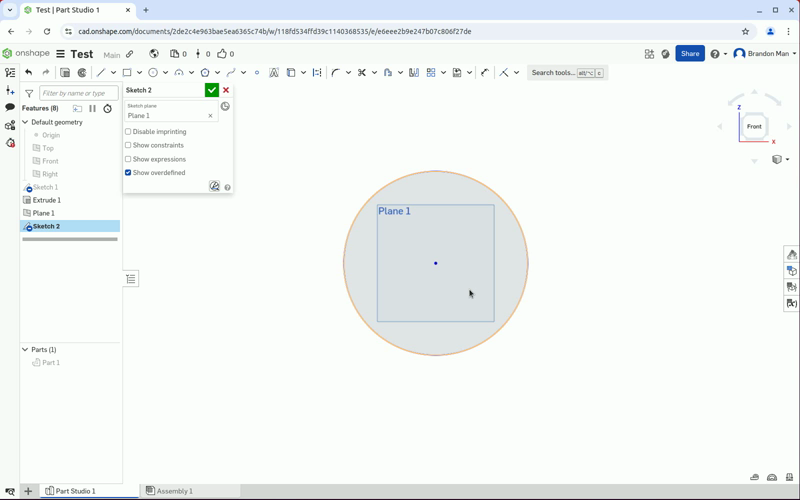
scroll(6)
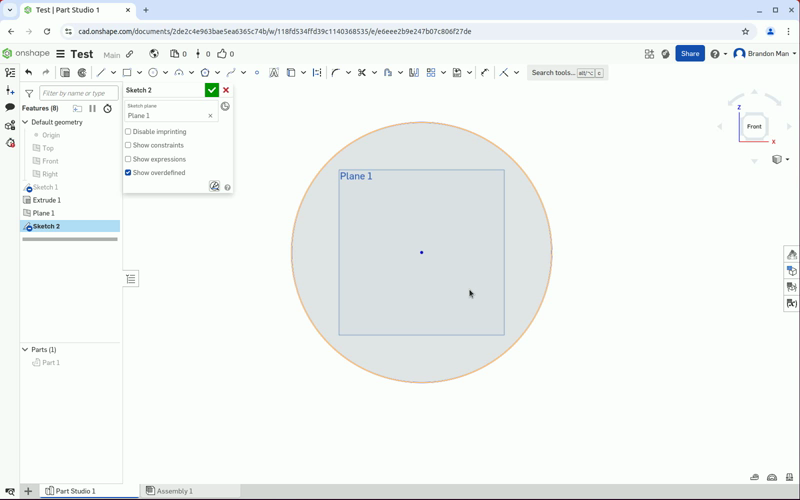
scroll(6)
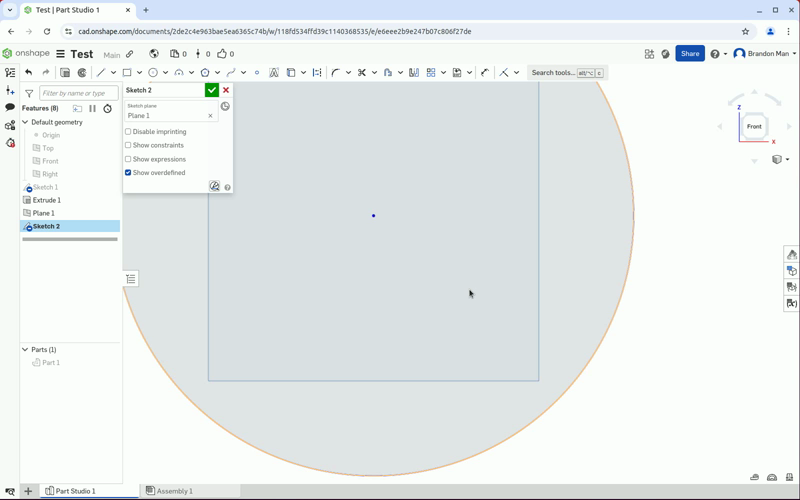
click(469, 289)
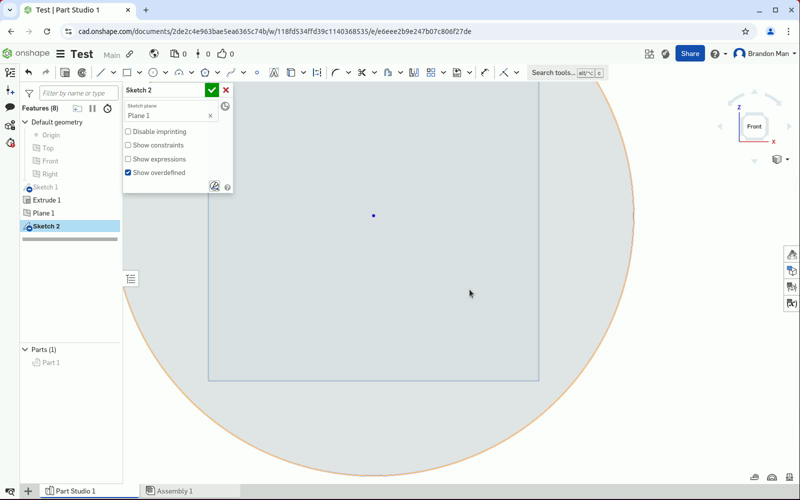
scroll(-6)
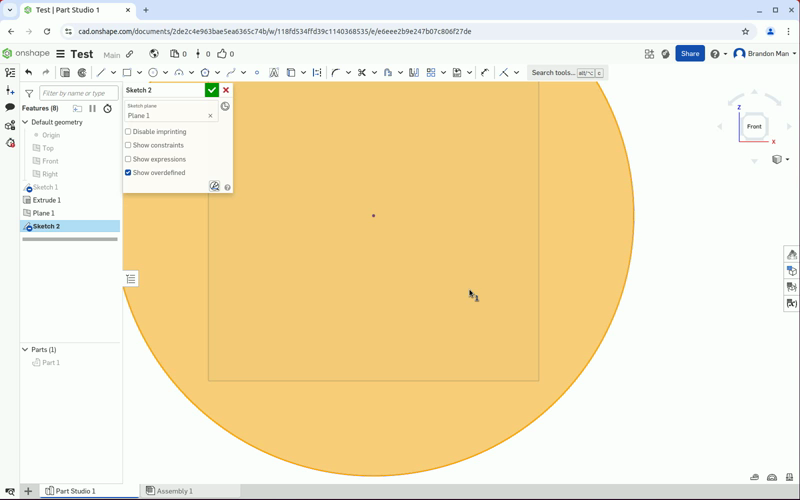
scroll(-6)
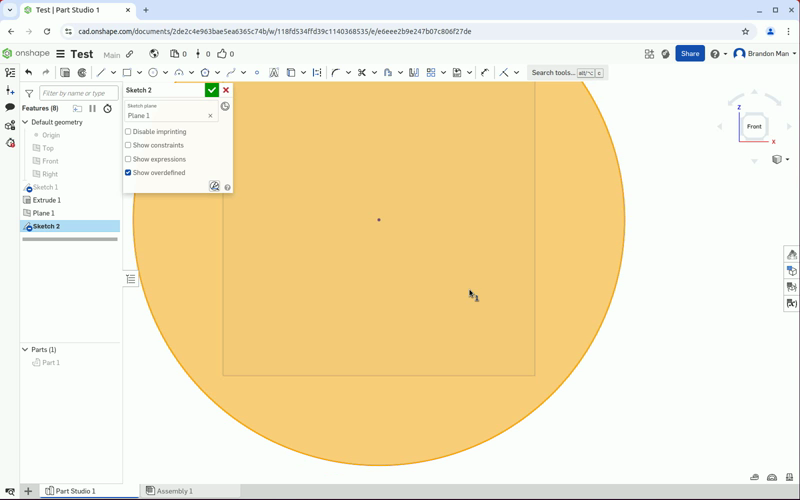
scroll(-6)
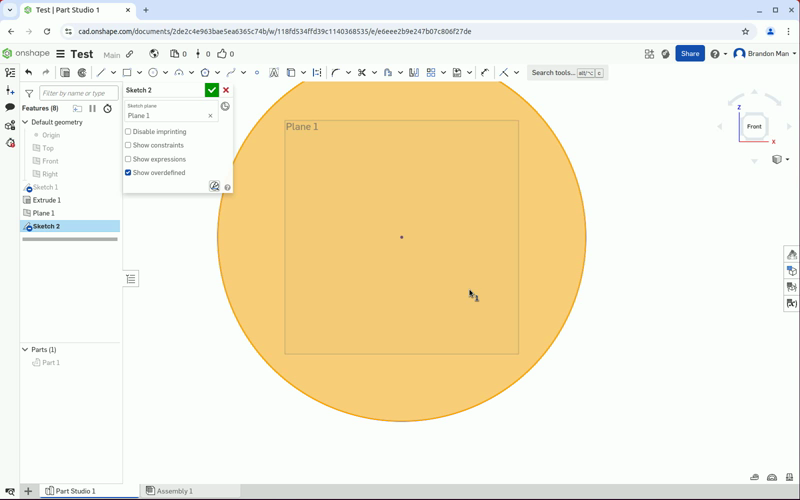
scroll(-6)
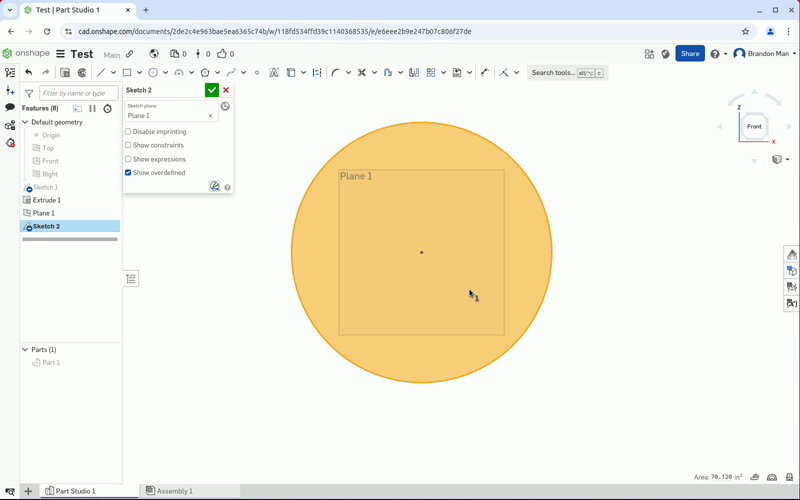
scroll(-6)
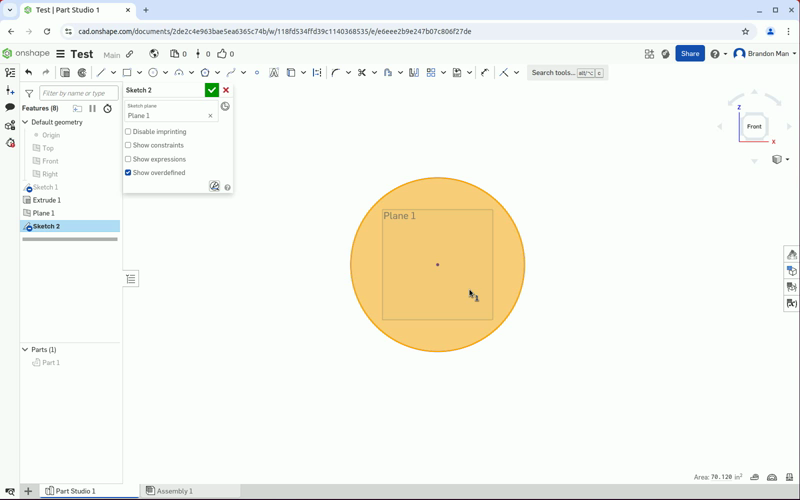
scroll(-6)
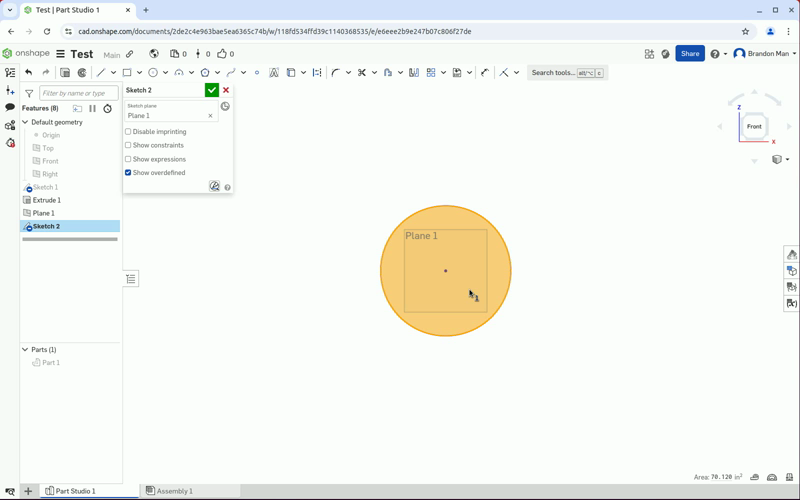
scroll(-6)
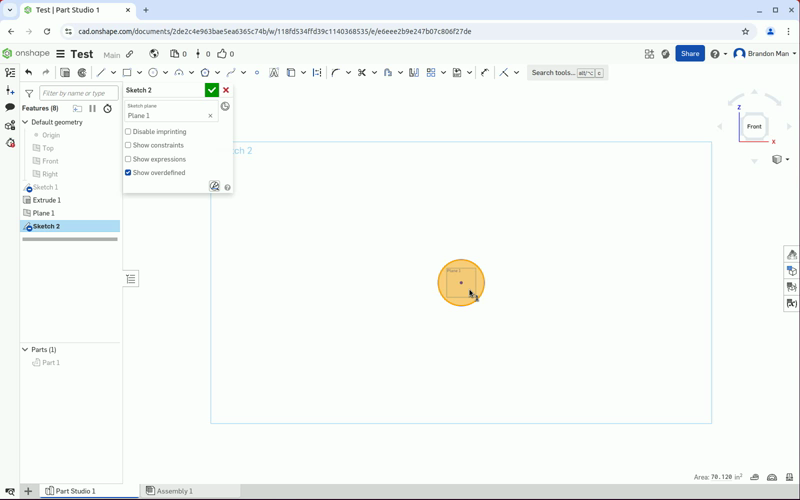
mouse_move(73, 352)
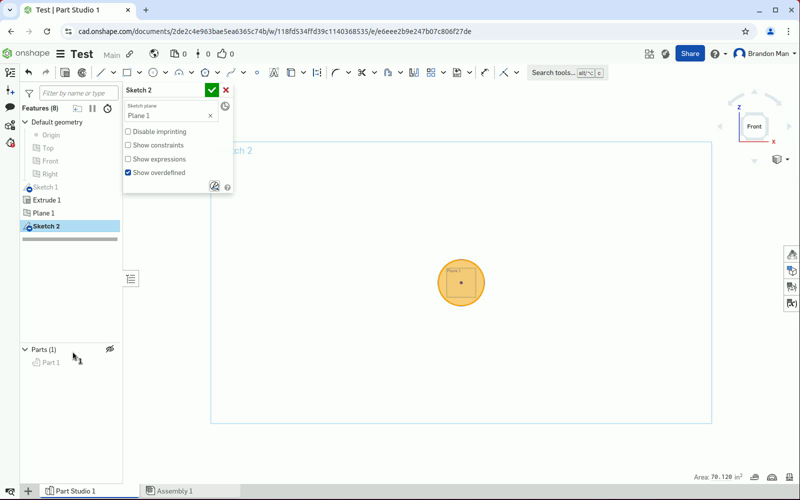
key(shift+y)
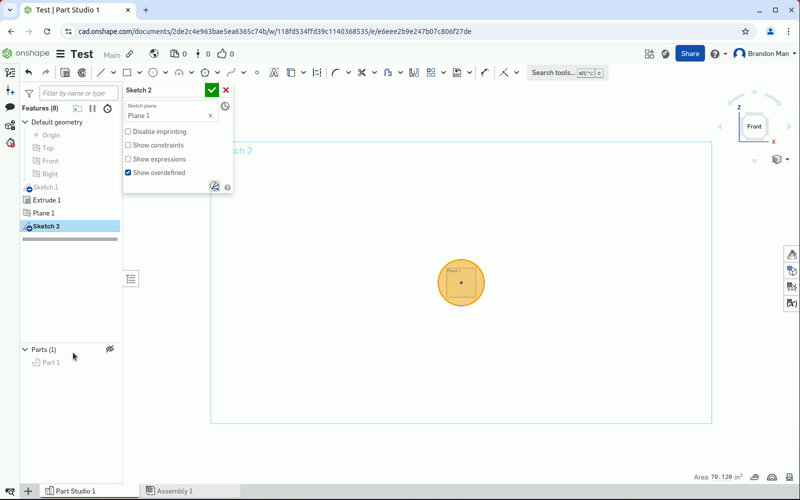
key(shift+e)
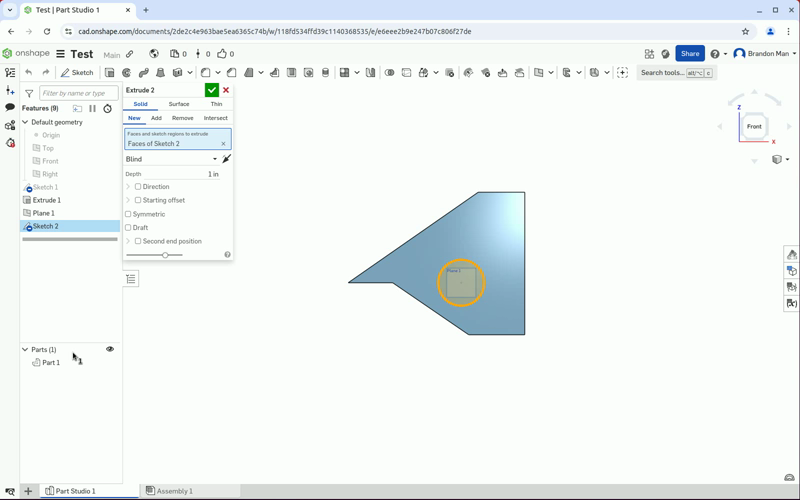
mouse_move(143, 106)
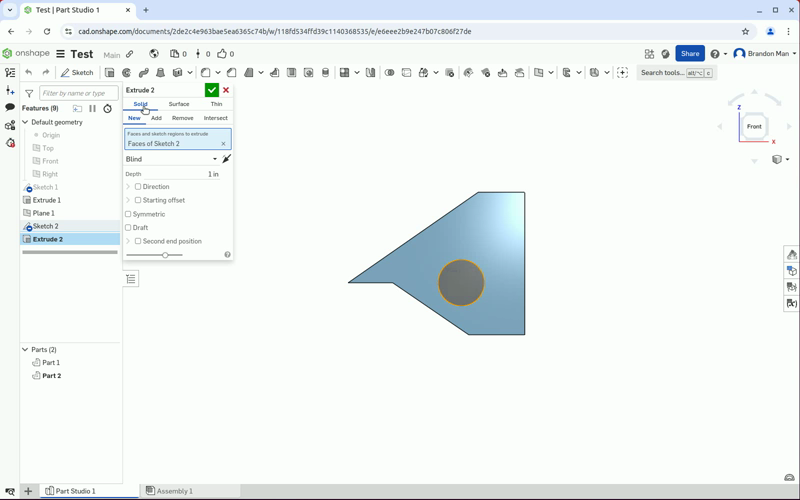
click(143, 106)
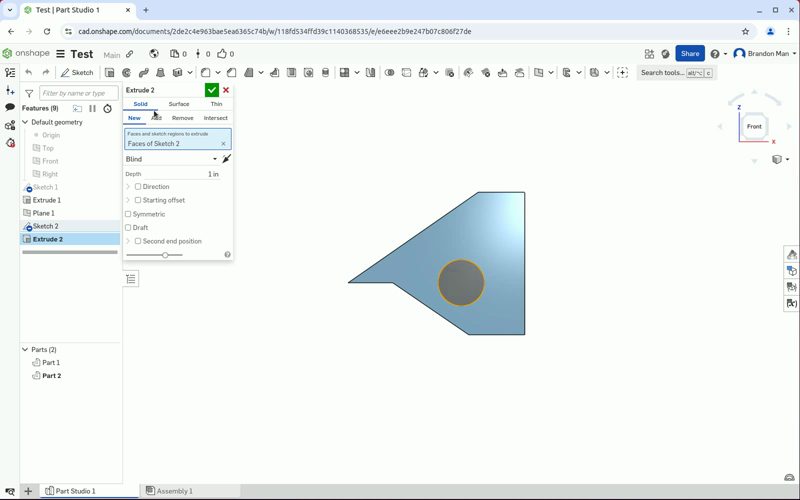
mouse_move(186, 120)
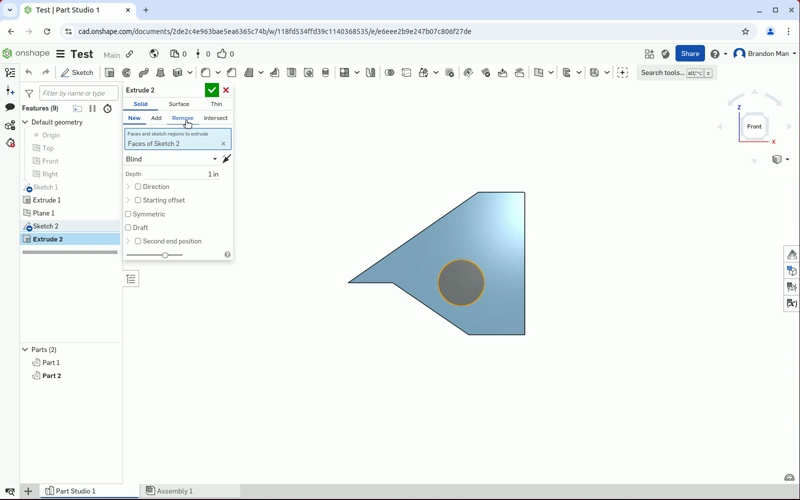
click(186, 120)
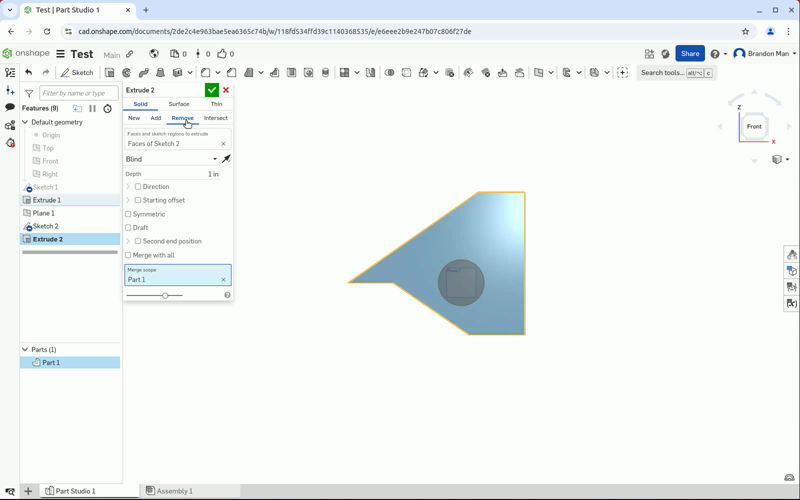
key(tab, 4)
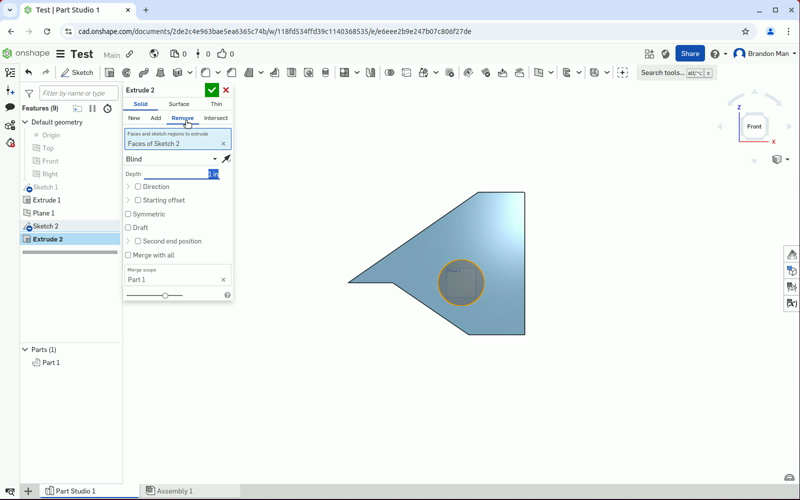
text(8.184)
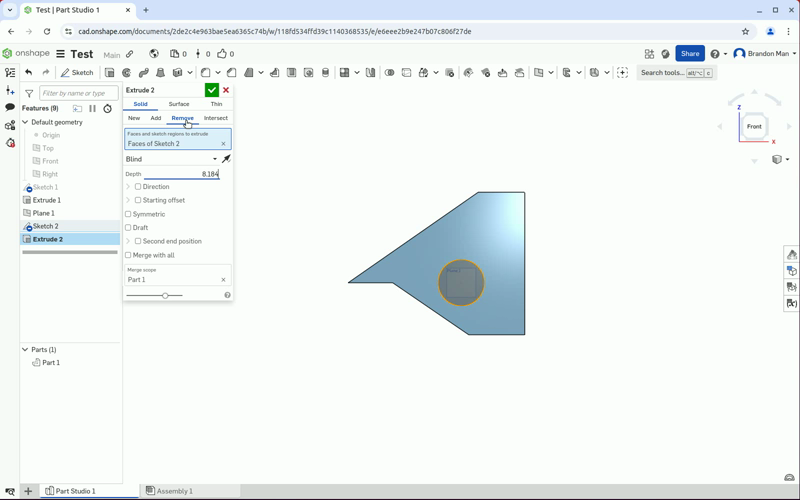
key(tab, 6)
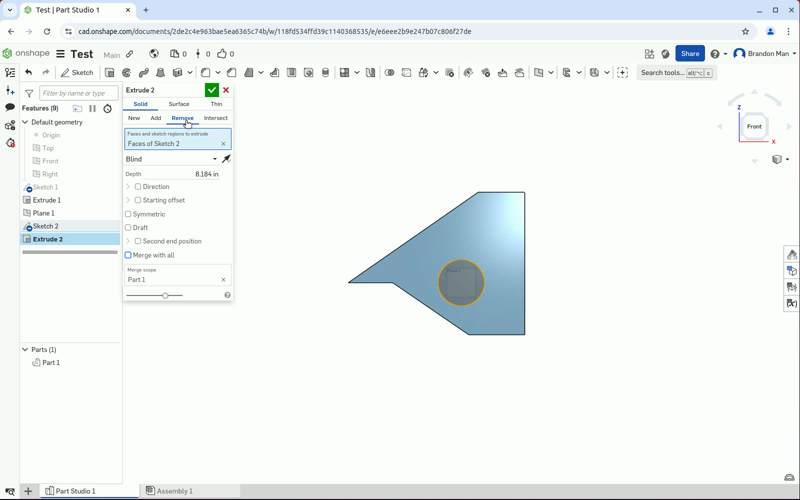
key(space)
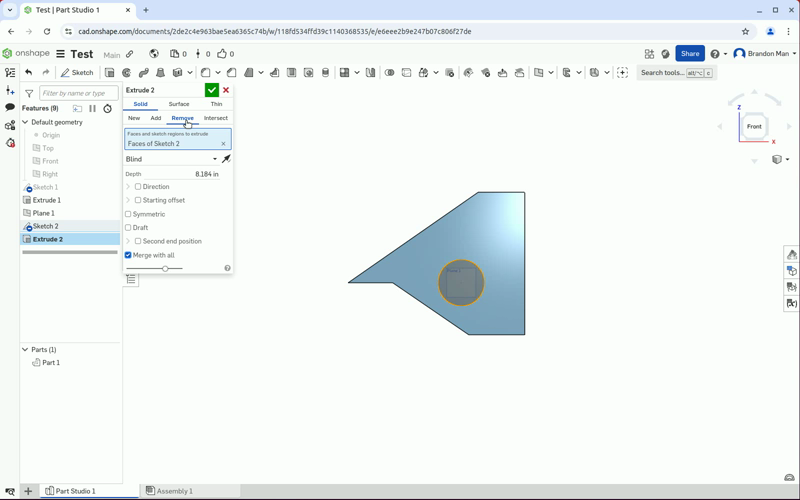
key(enter)
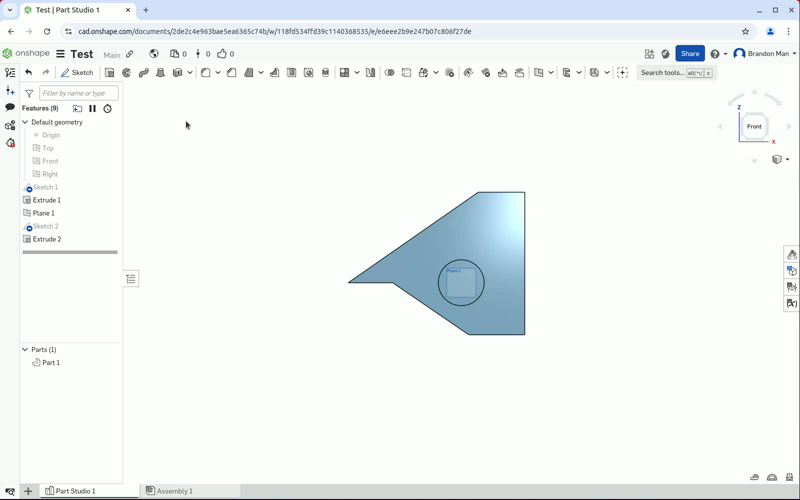
key(shift+h)
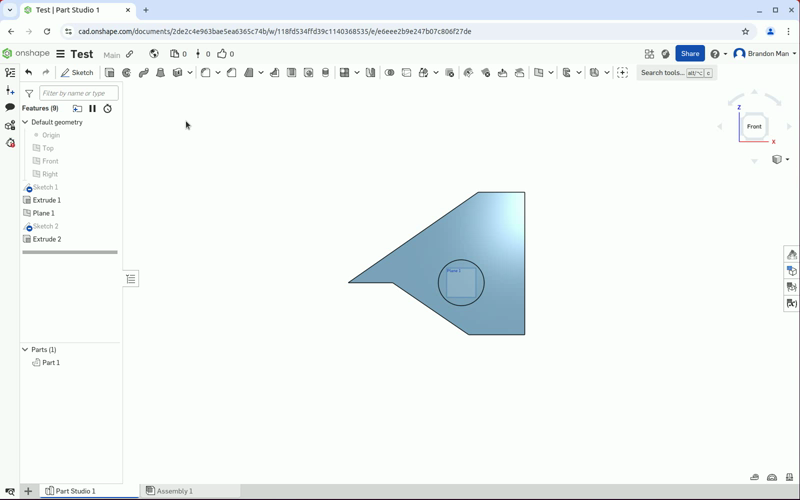
key(shift+h)
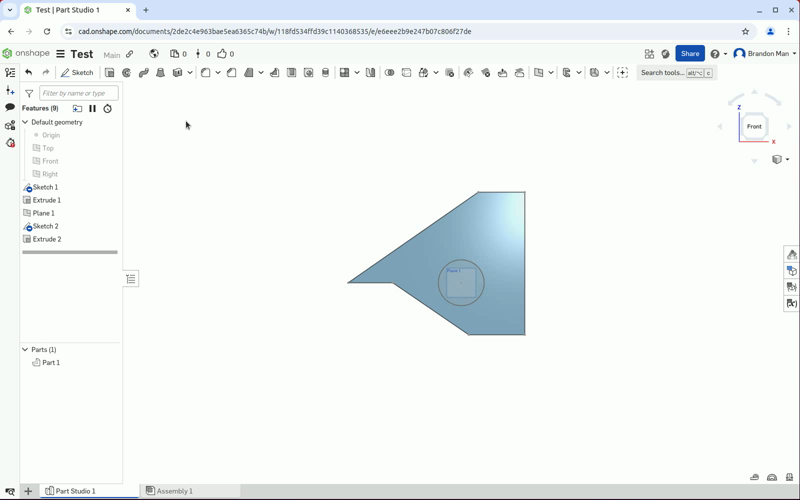
key(shift+7)
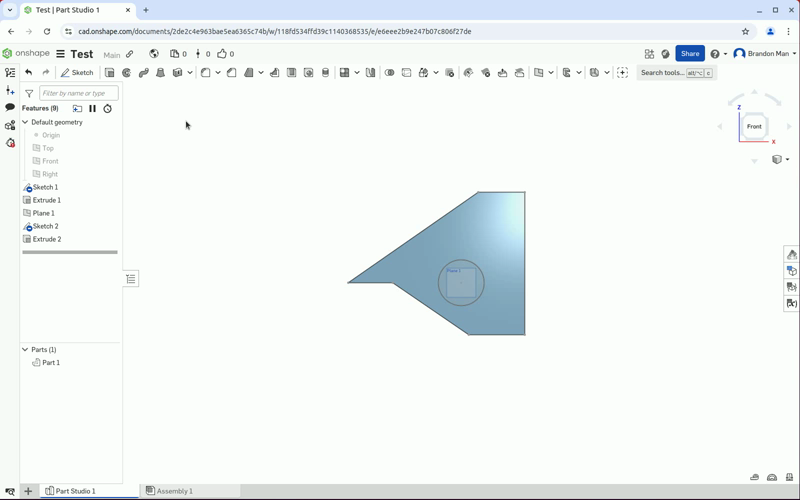
key(left, 2)
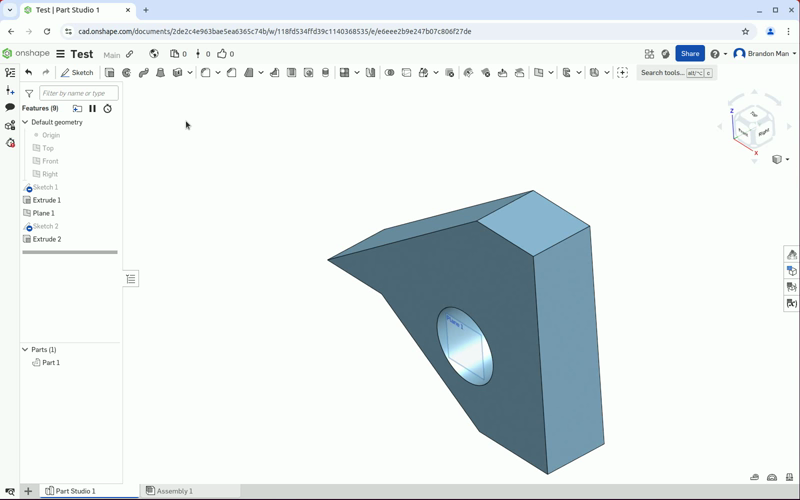
key(down, 2)
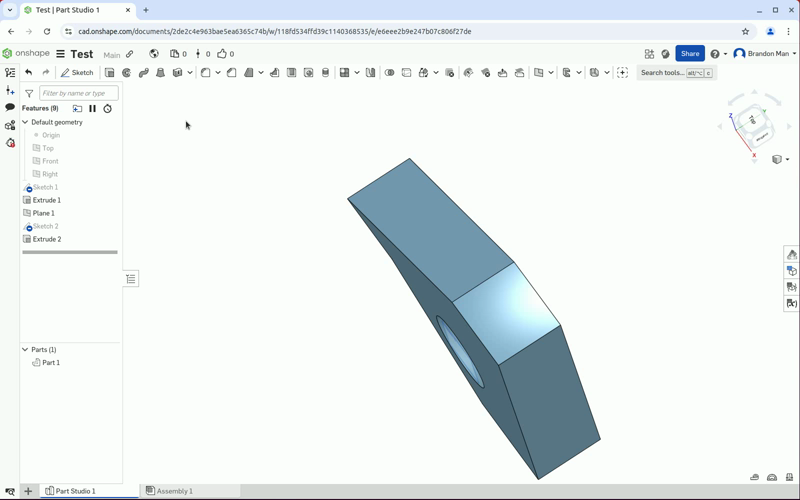
key(up, 2)
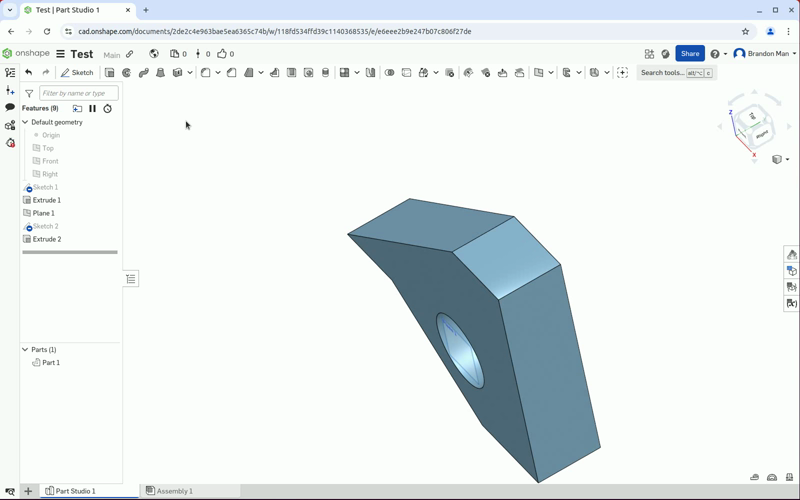
key(right, 2)
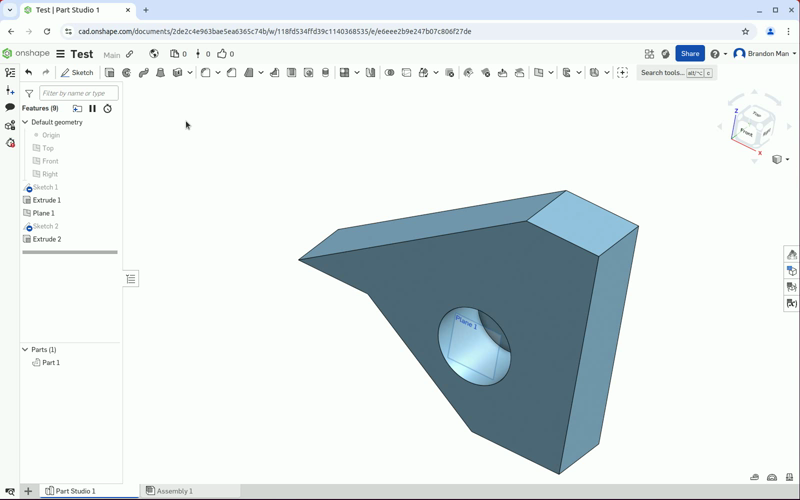
mouse_move(73, 189)
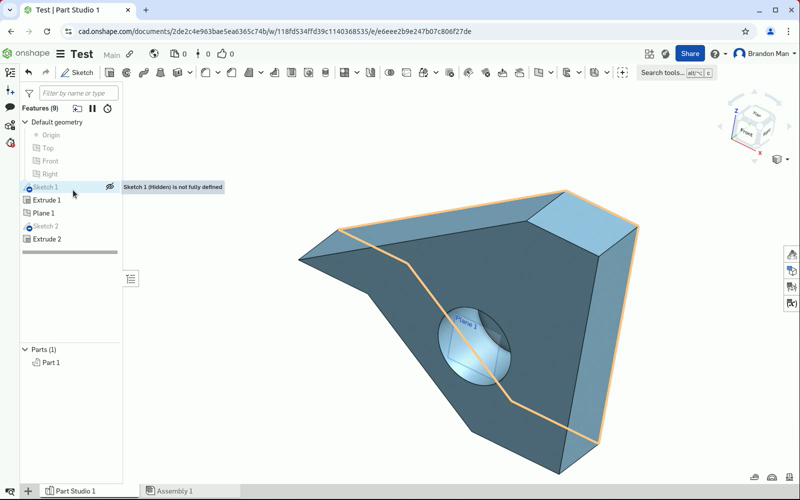
click(73, 189)